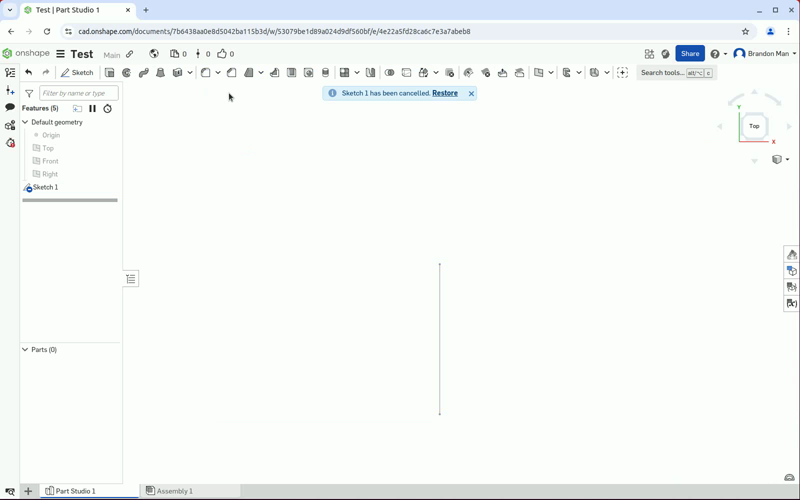
key(shift+h)
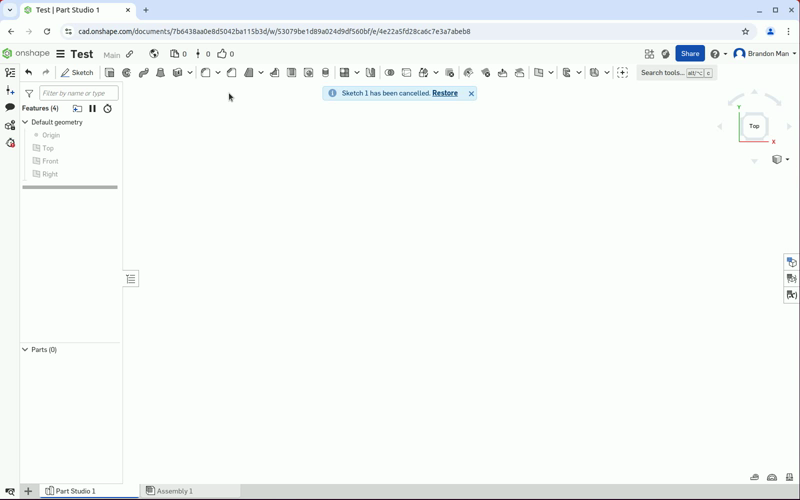
mouse_move(73, 352)
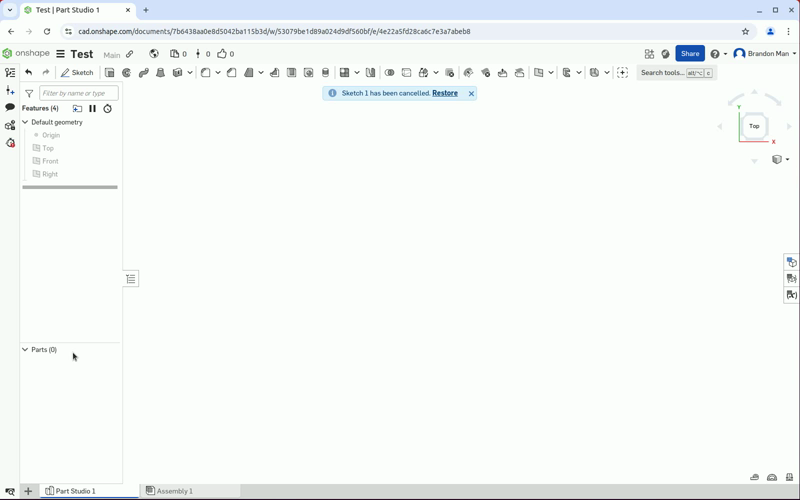
key(y)
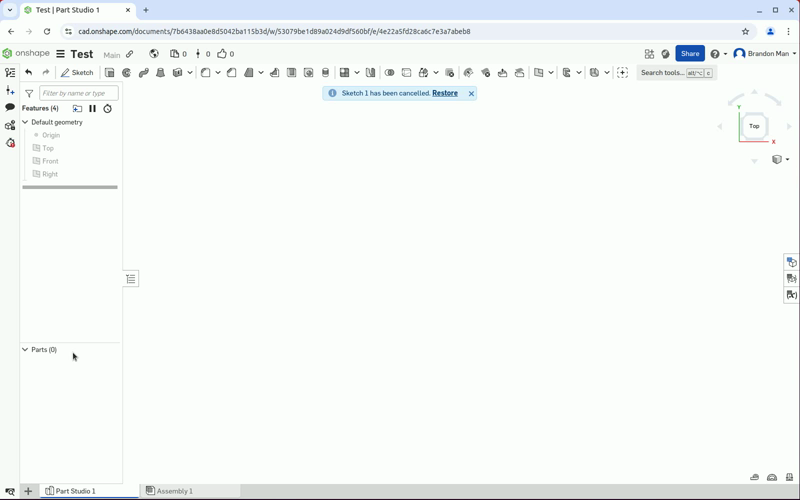
key(shift+p)
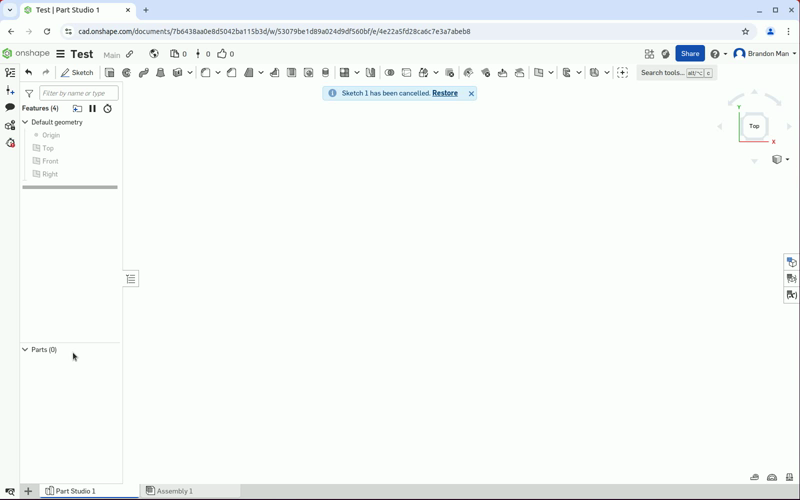
key(space)
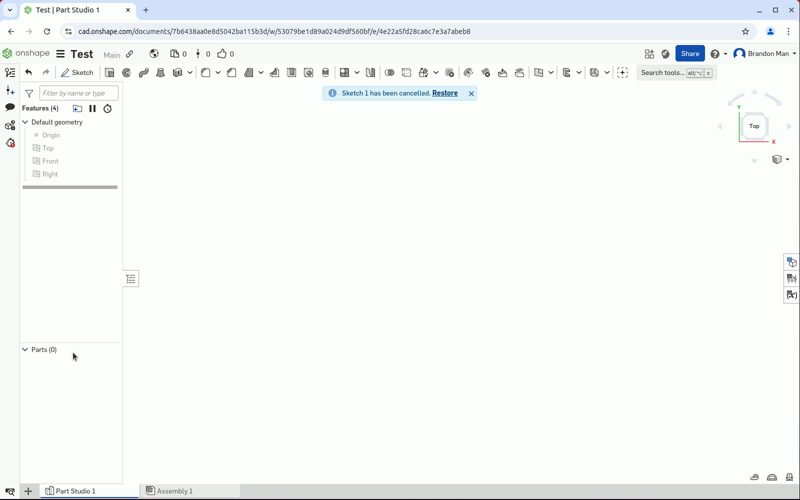
key_down(shift)
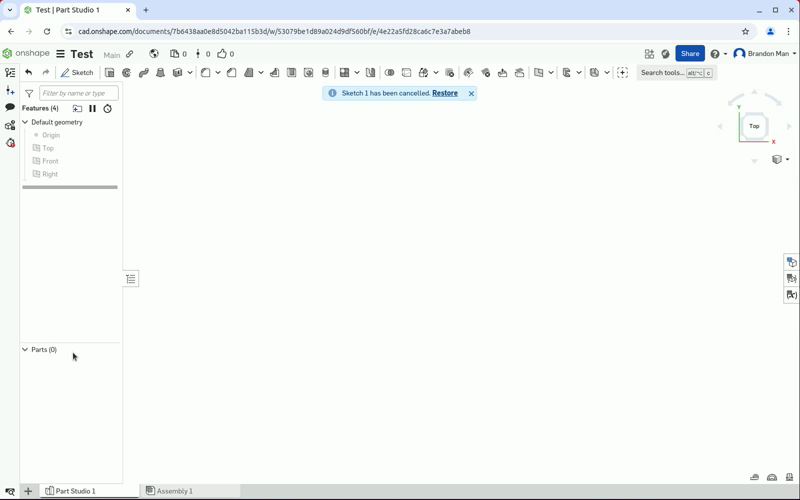
key(up)
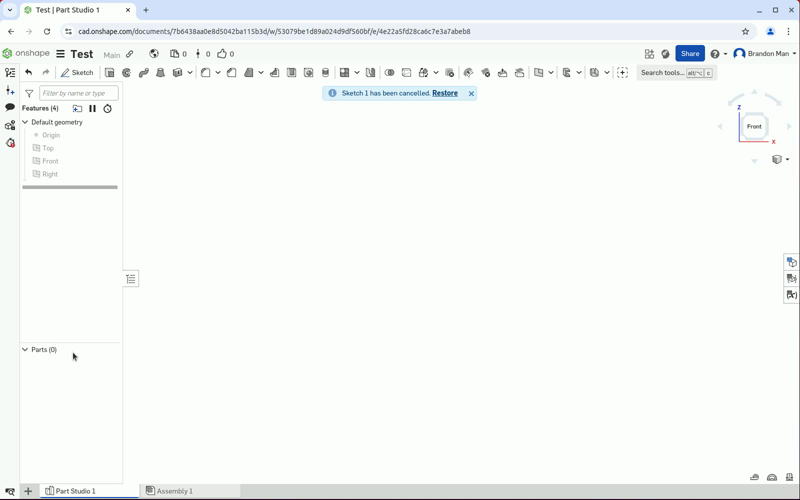
key_up(shift)
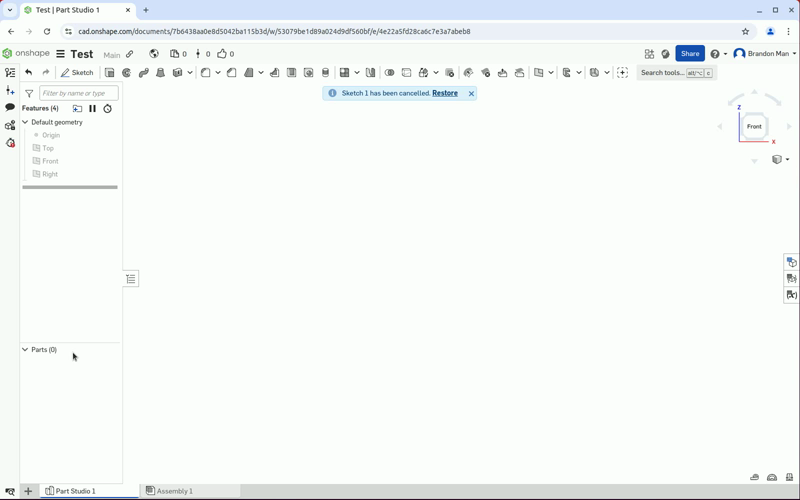
mouse_move(73, 352)
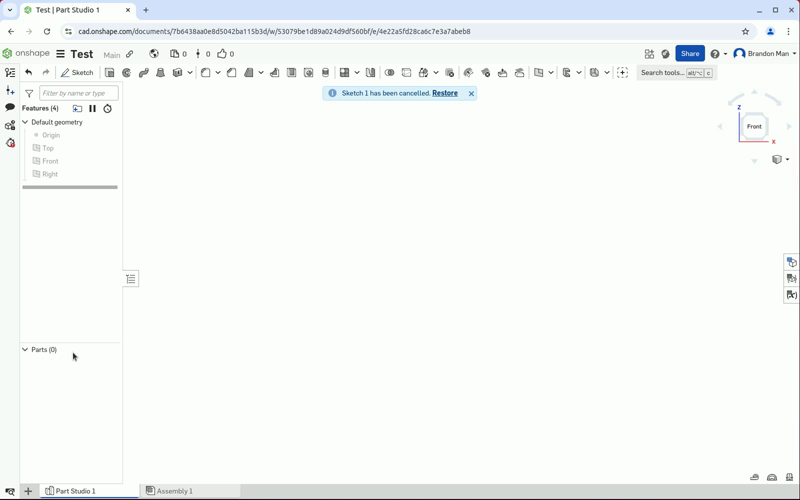
key(shift+y)
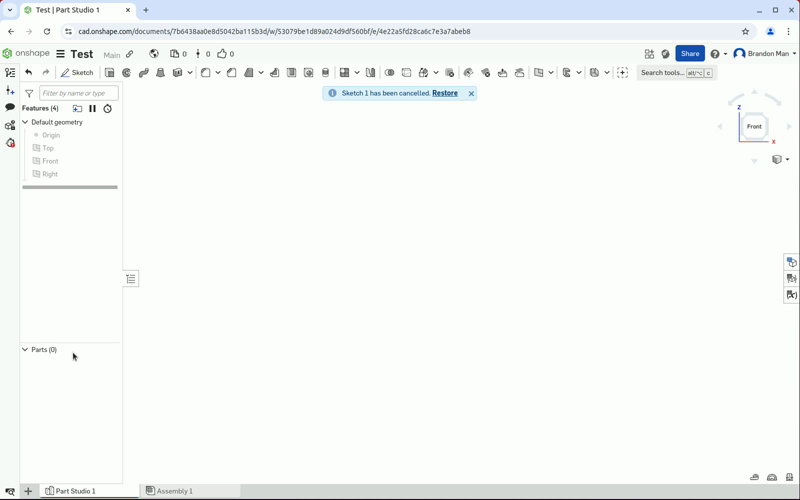
key(shift+s)
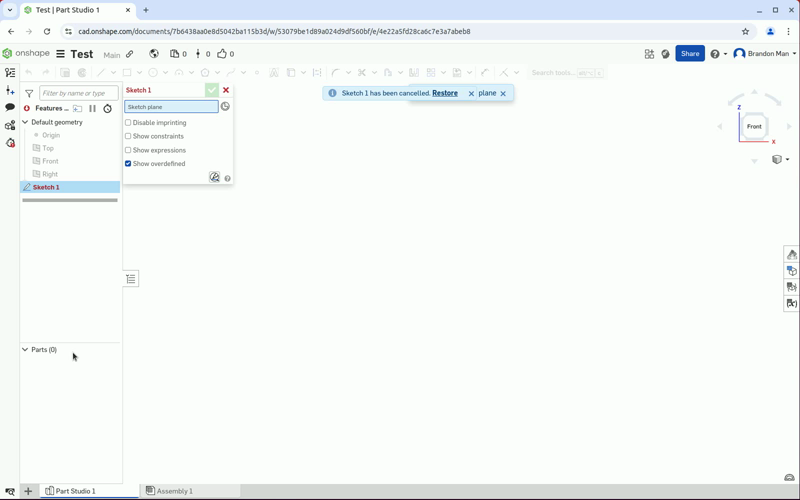
mouse_move(73, 163)
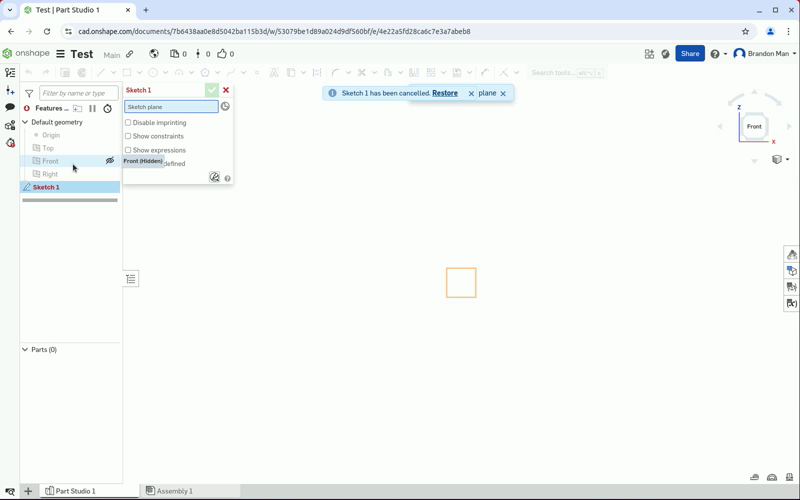
click(73, 163)
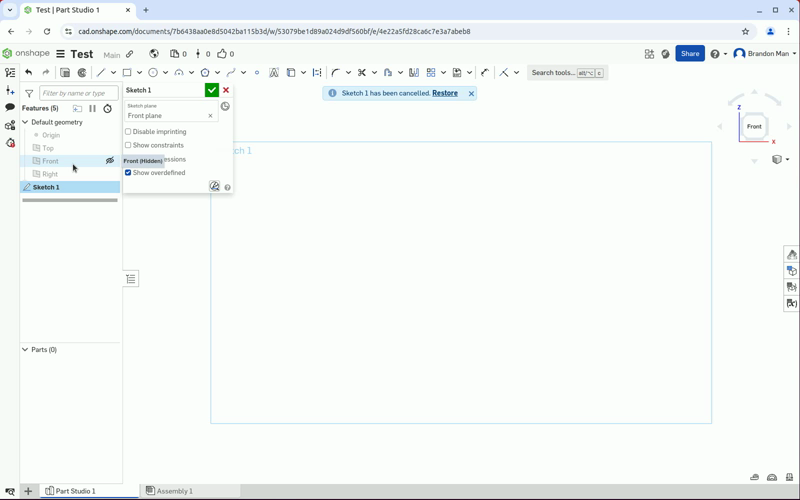
mouse_move(73, 352)
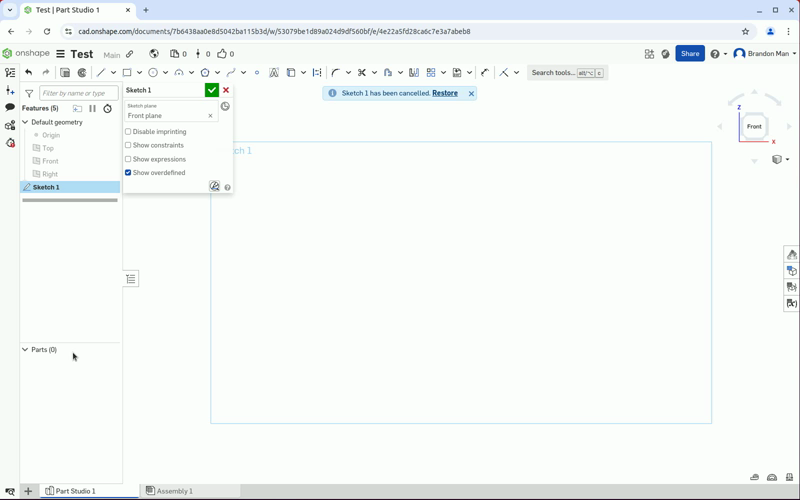
key(y)
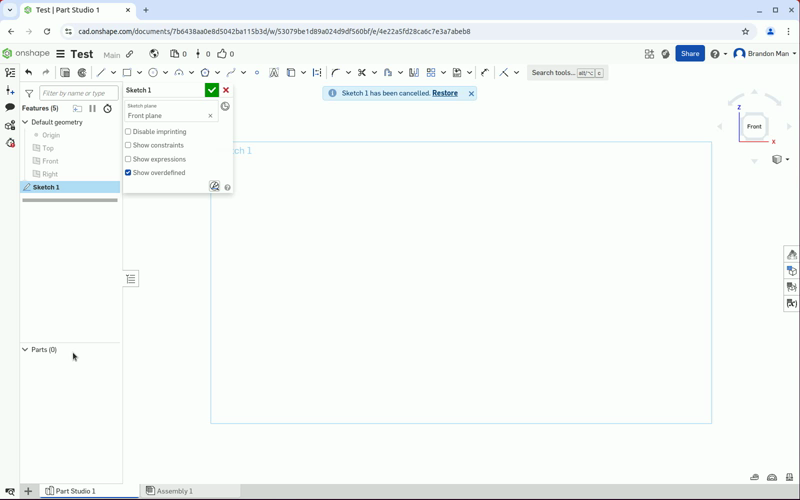
key(l)
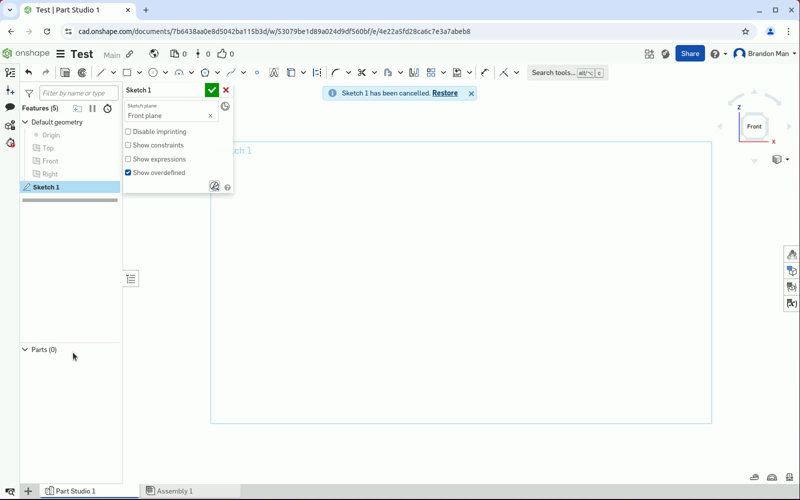
key_down(shift)
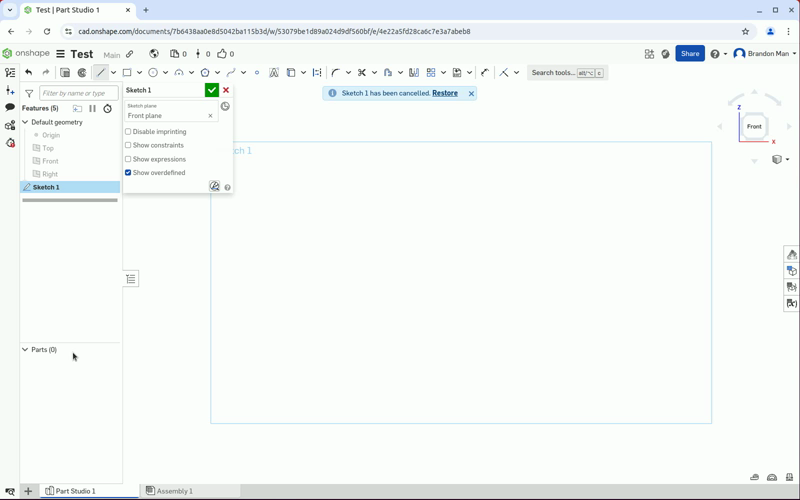
mouse_move(348, 373)
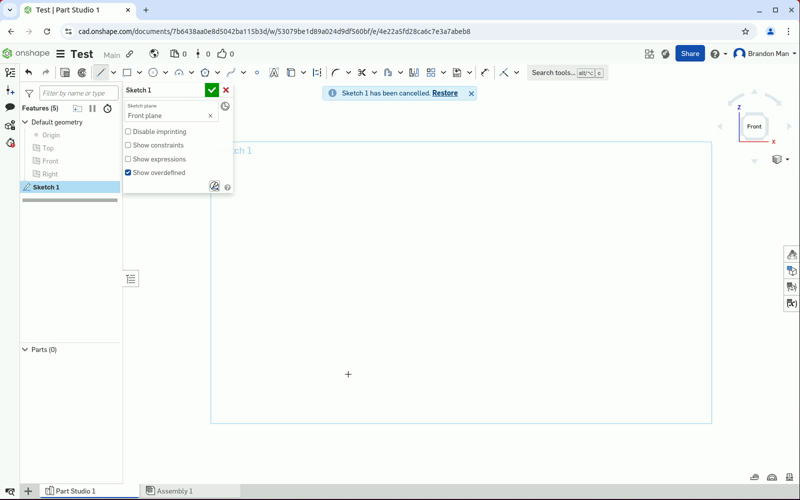
click(348, 373)
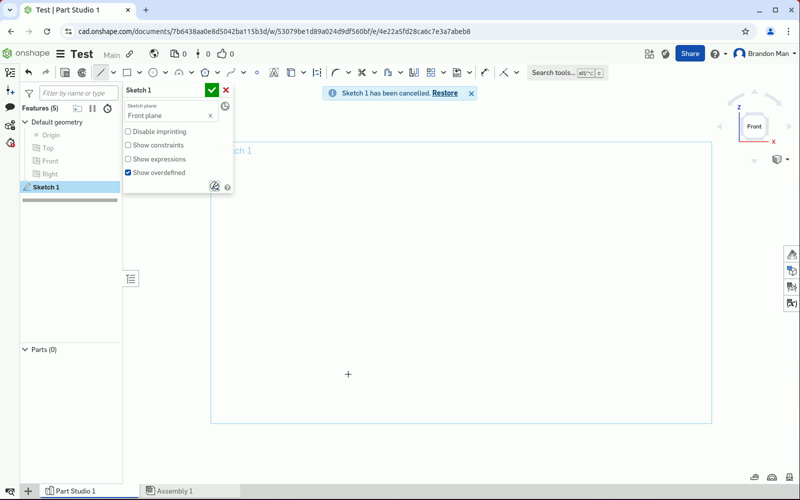
key_up(shift)
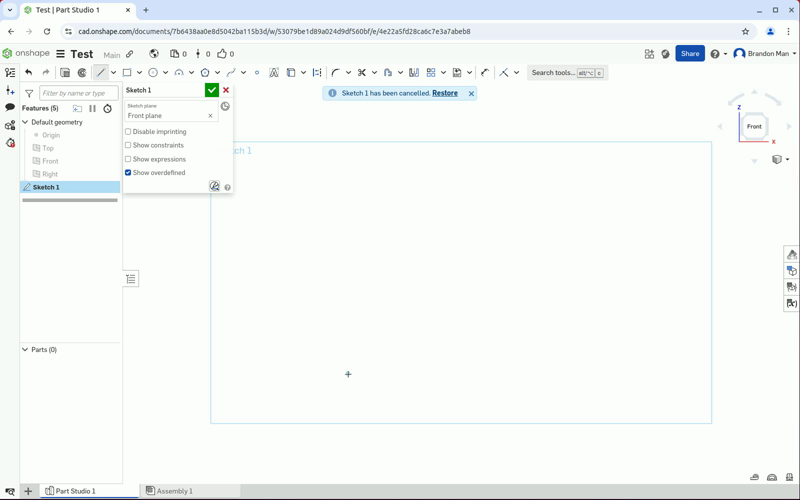
key_down(shift)
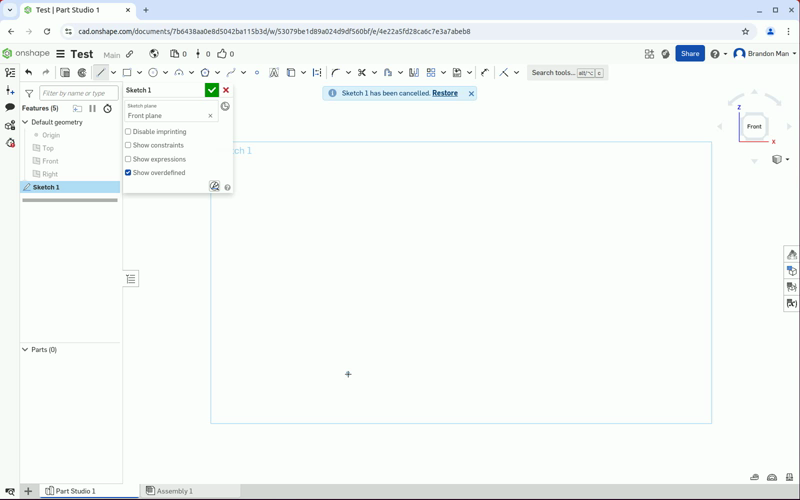
mouse_move(404, 351)
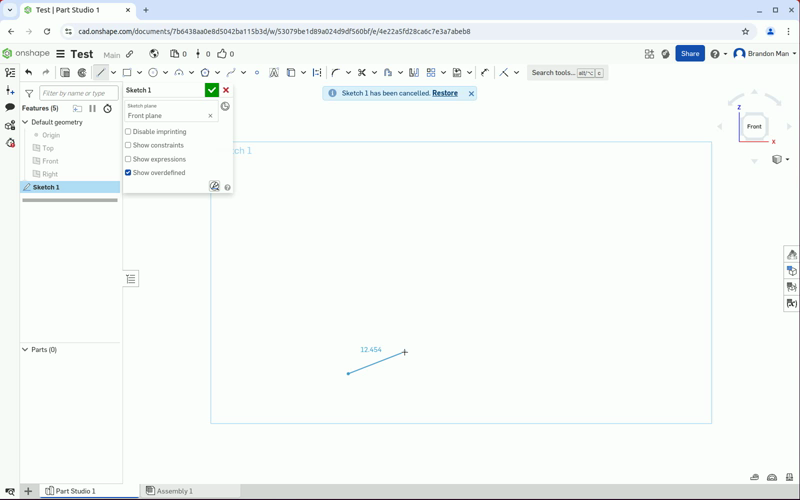
click(404, 351)
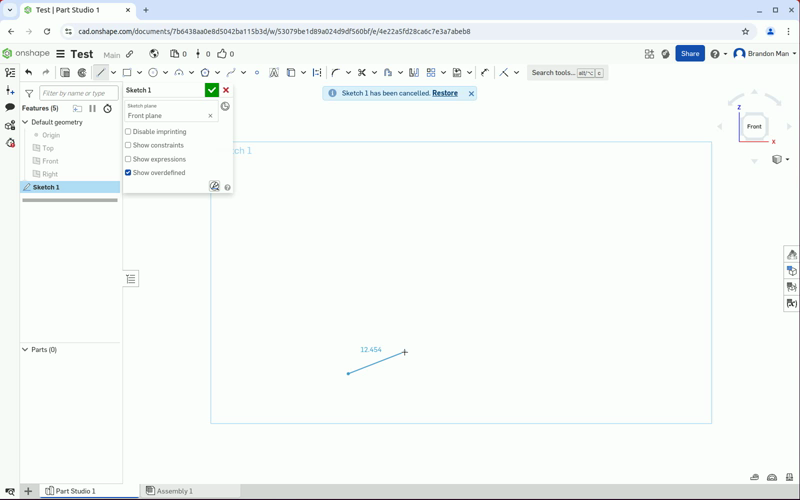
key_up(shift)
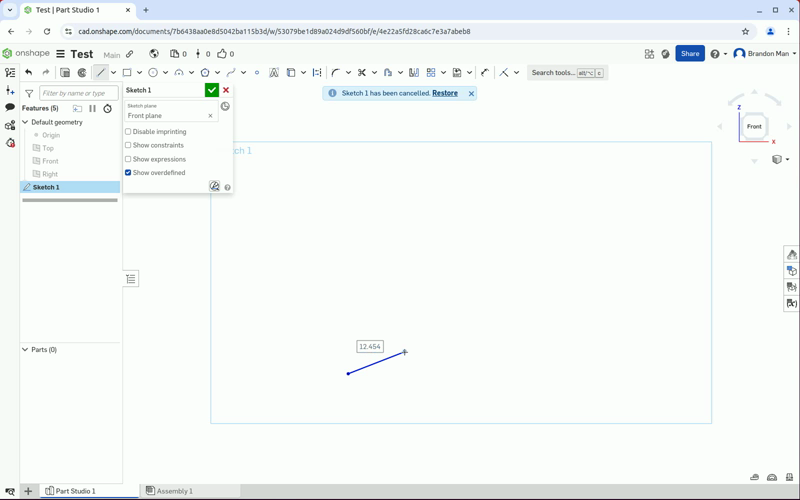
key_down(shift)
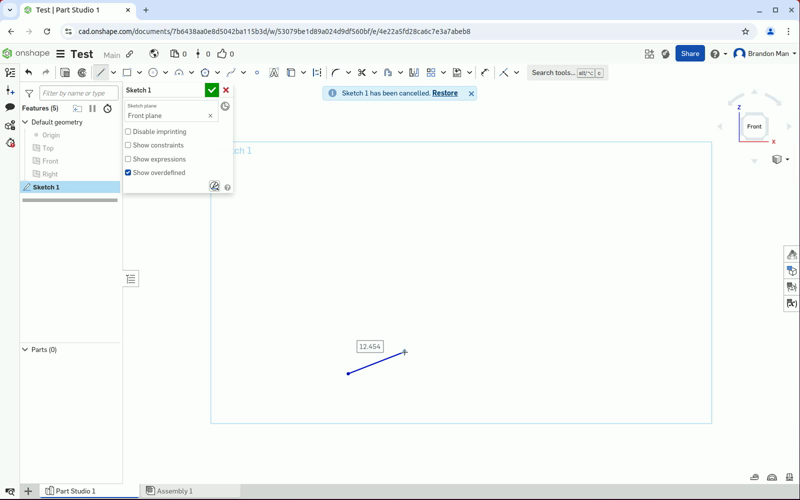
mouse_move(516, 364)
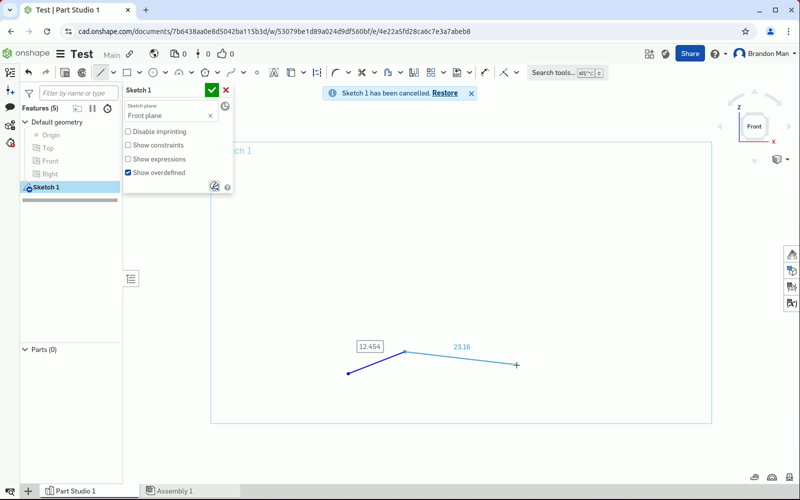
click(516, 364)
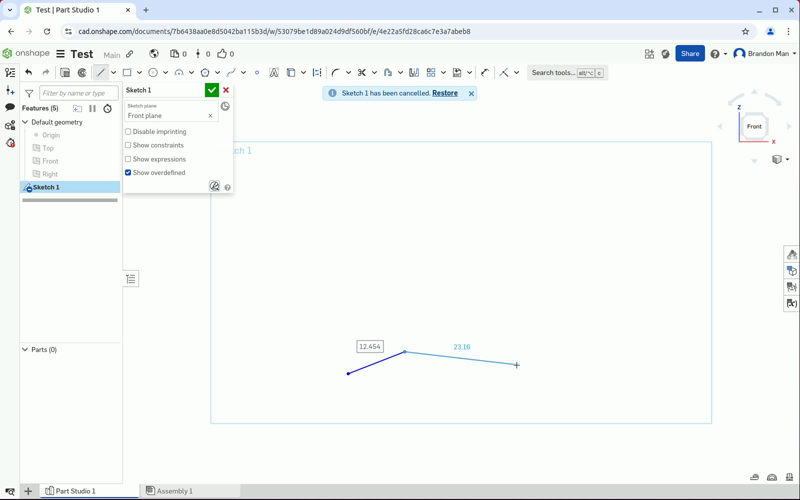
key_up(shift)
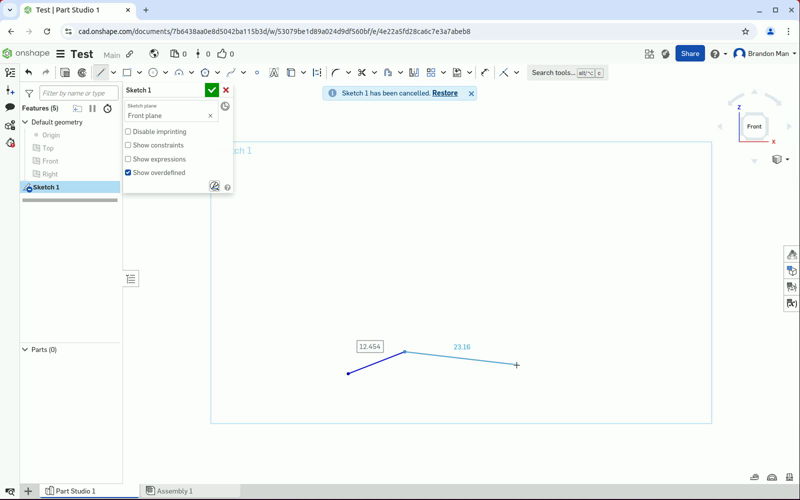
key_down(shift)
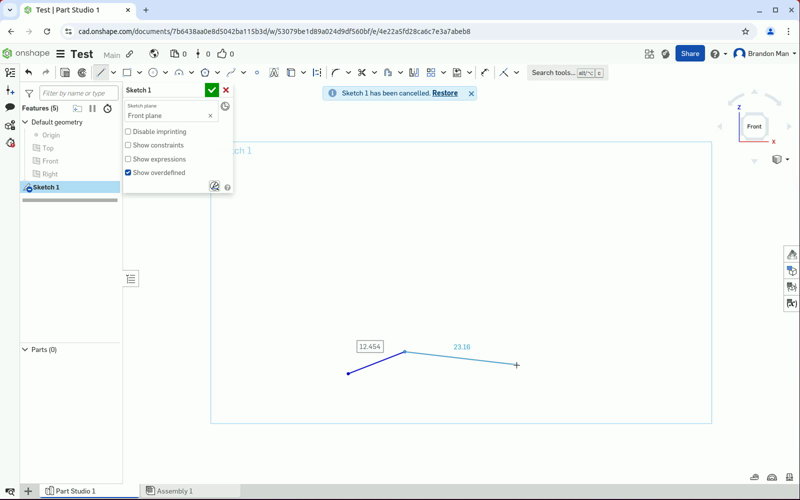
mouse_move(546, 364)
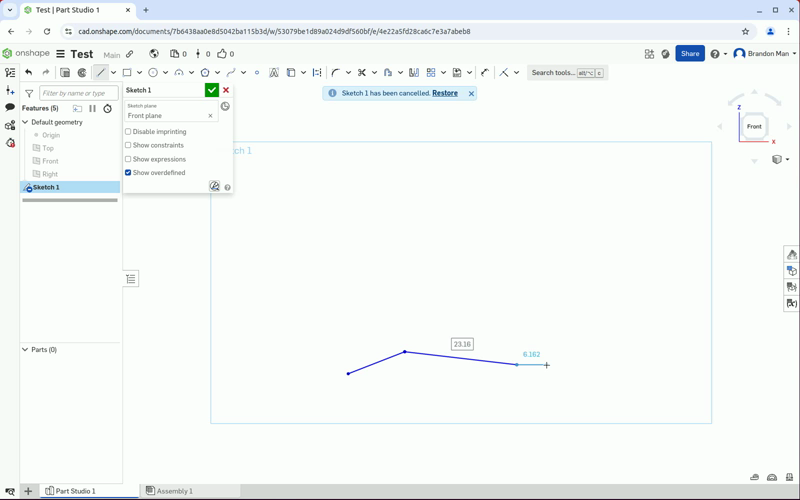
mouse_move(555, 329)
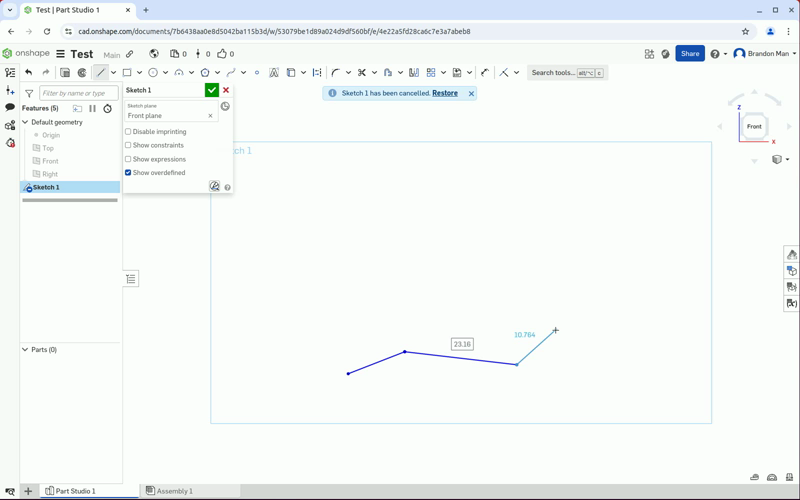
click(555, 329)
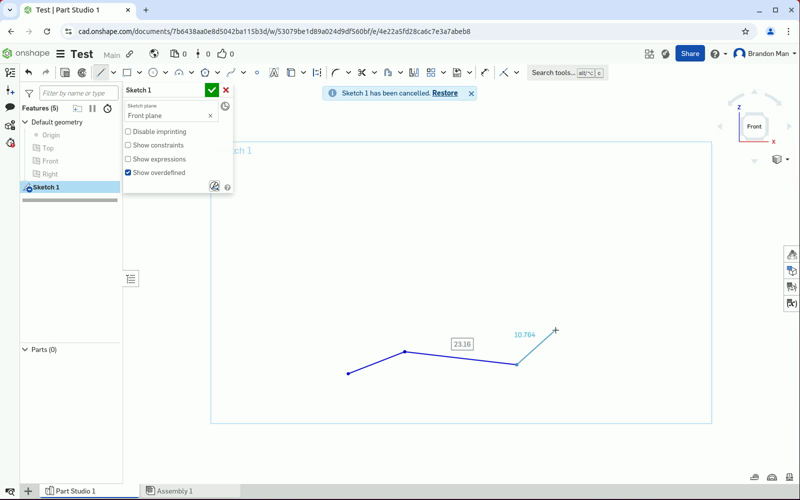
key_up(shift)
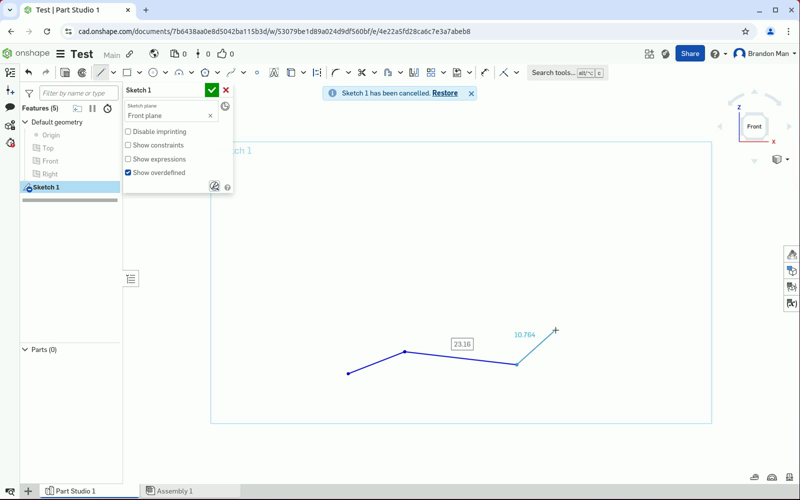
key_down(shift)
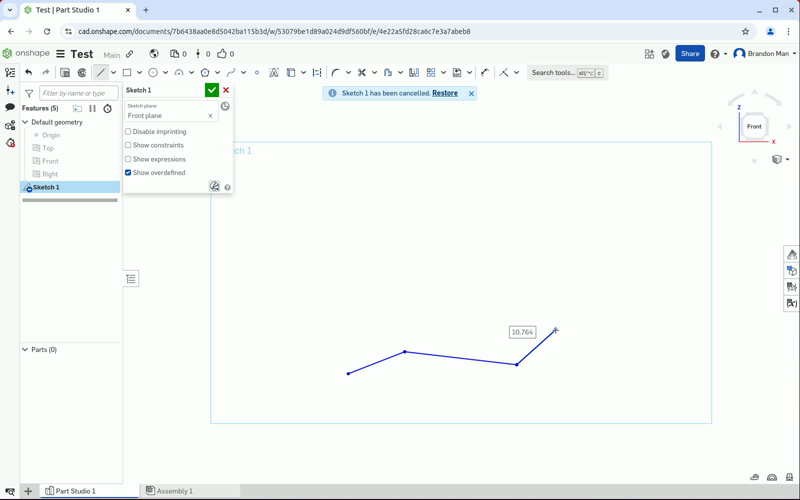
mouse_move(585, 329)
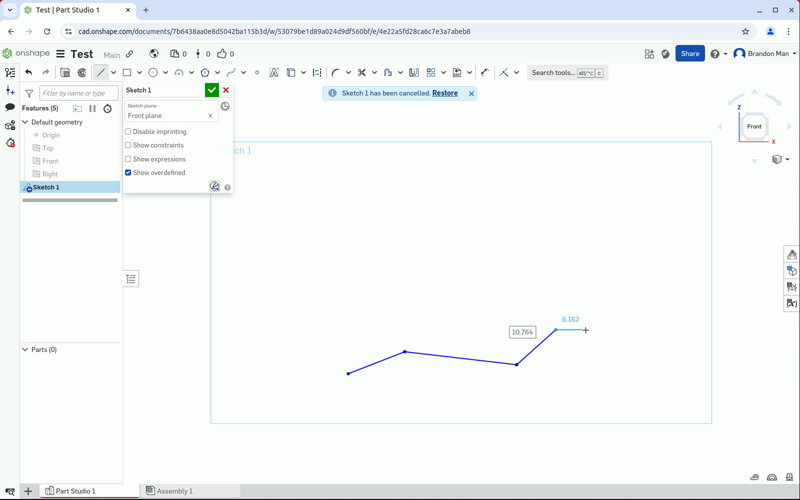
mouse_move(516, 299)
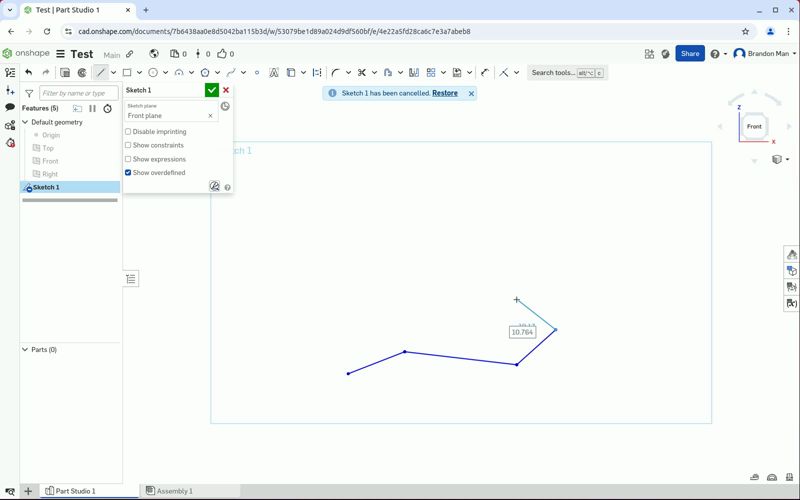
click(516, 299)
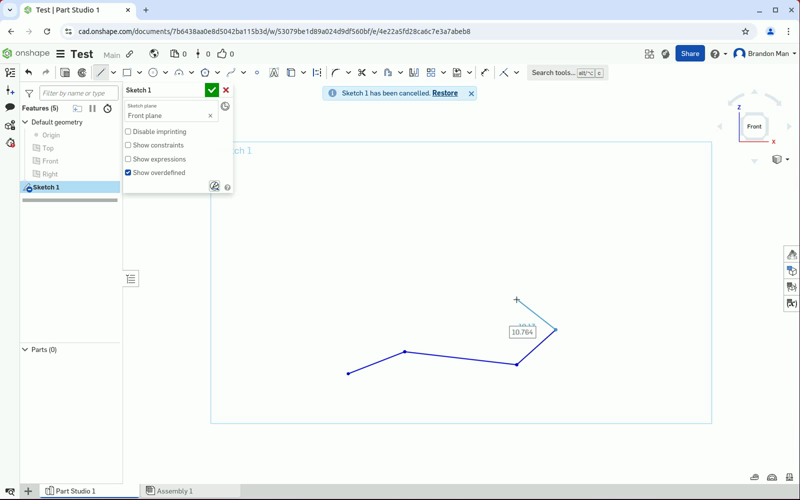
key_up(shift)
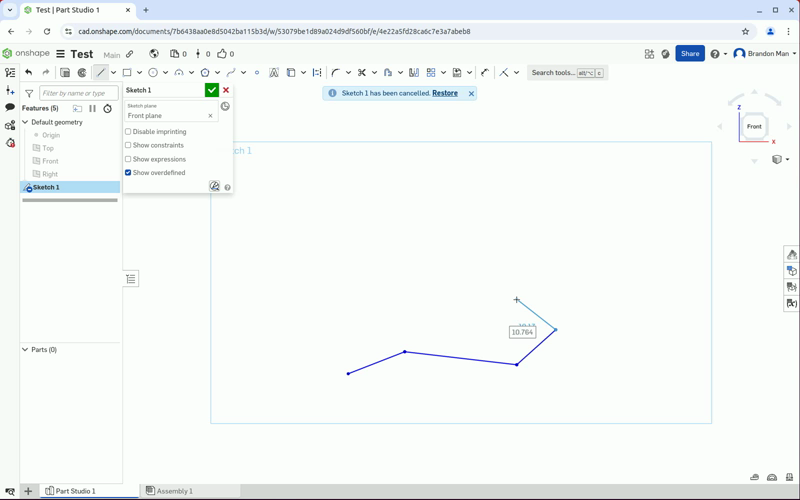
key_down(shift)
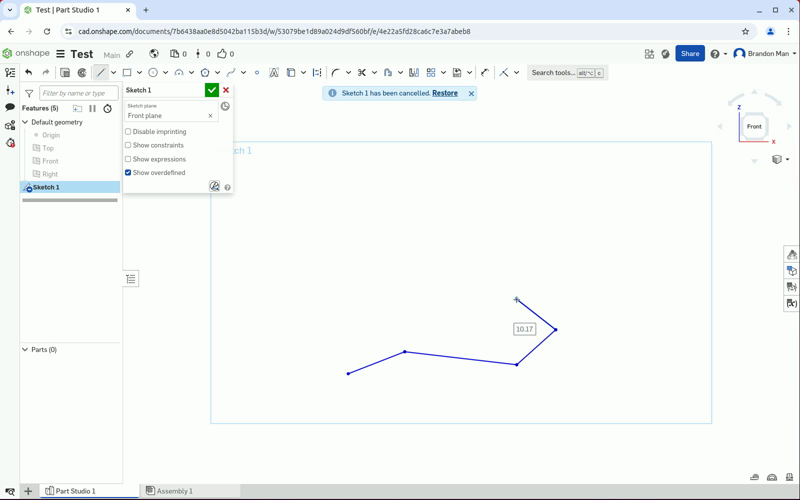
mouse_move(404, 318)
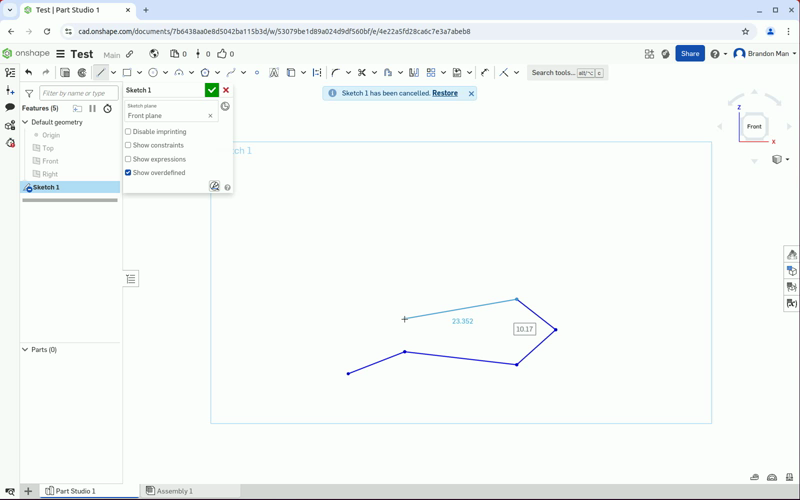
click(404, 318)
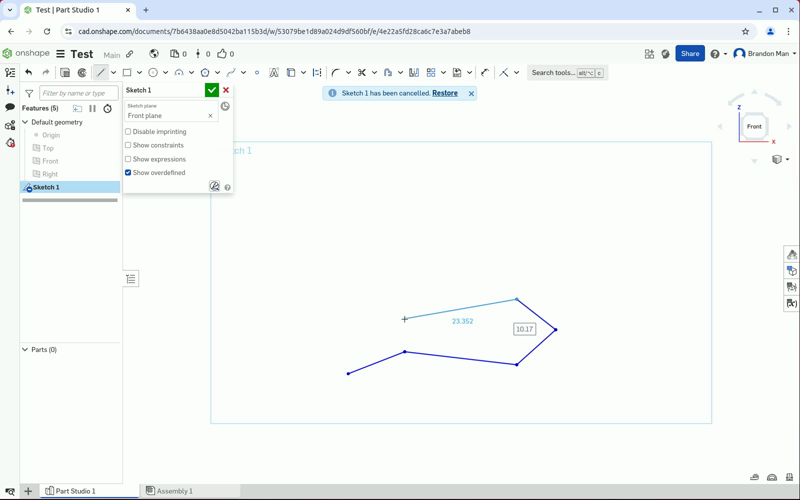
key_up(shift)
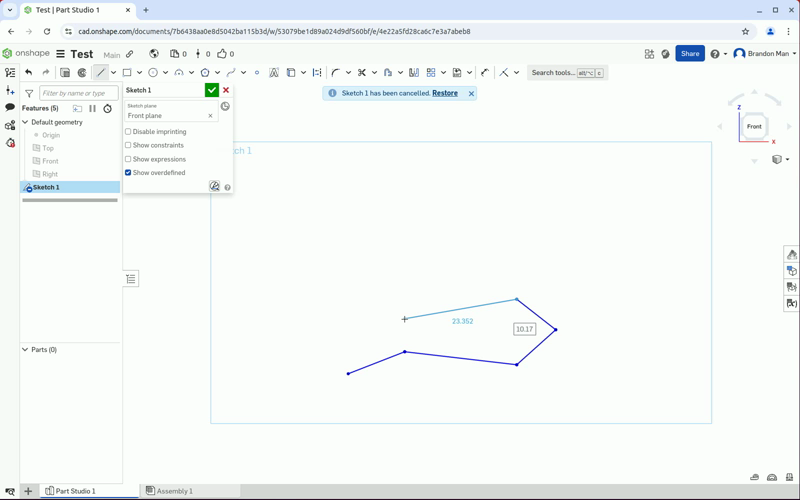
key_down(shift)
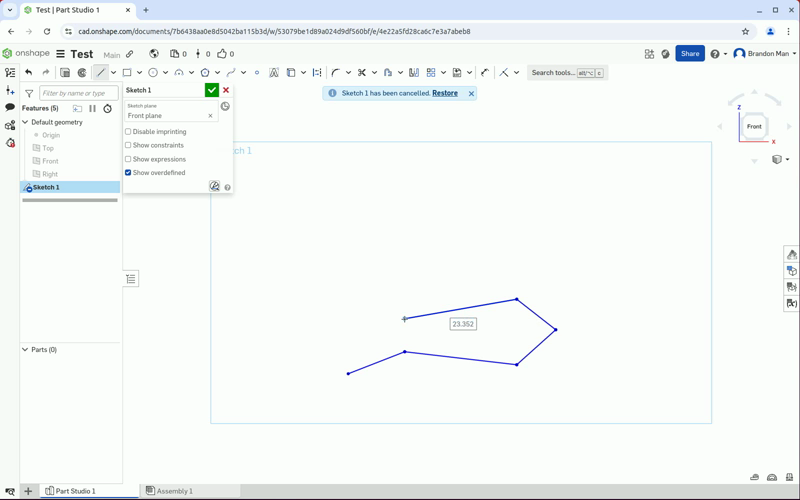
mouse_move(348, 299)
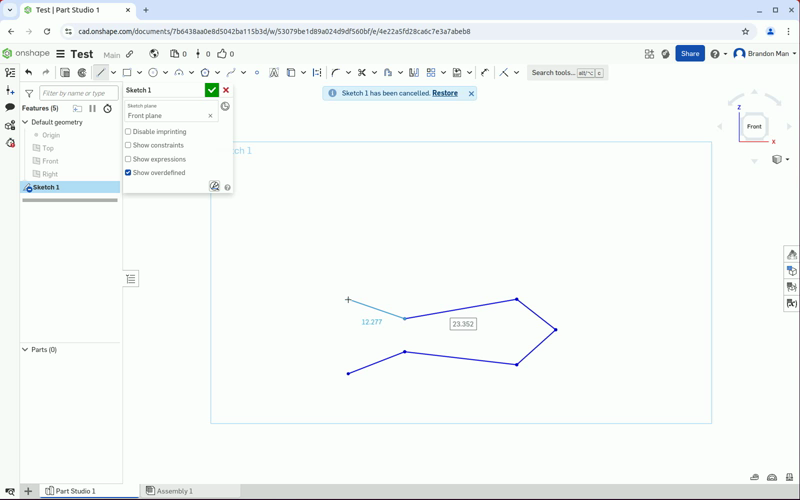
click(348, 299)
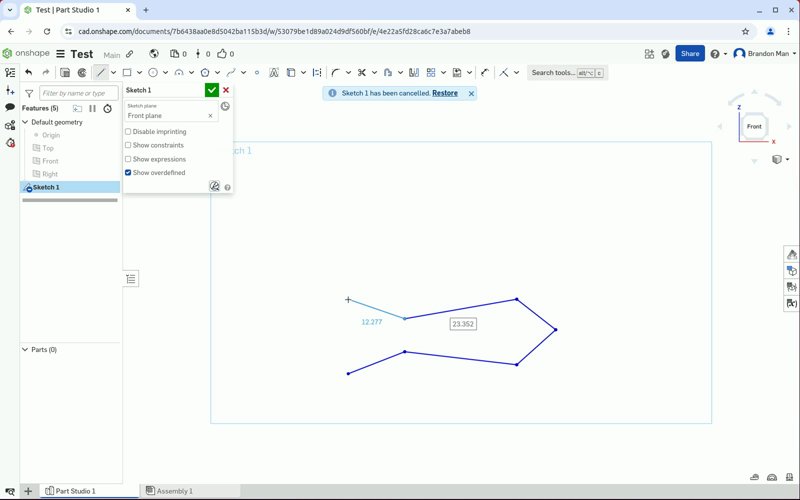
key_up(shift)
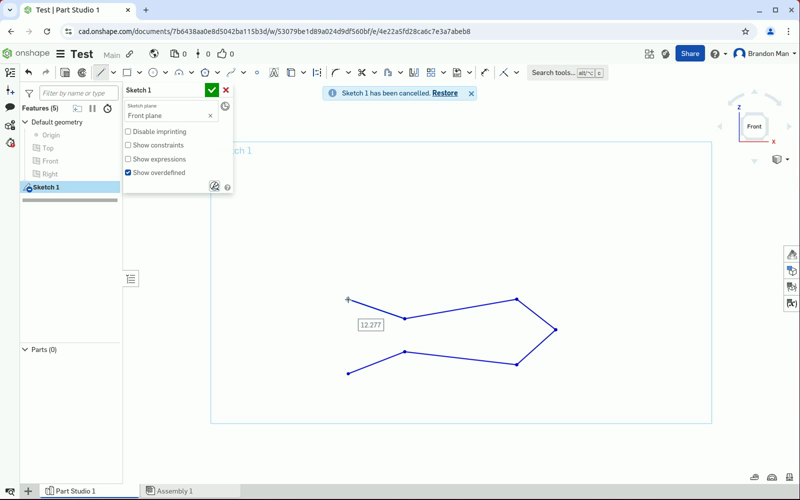
key_down(shift)
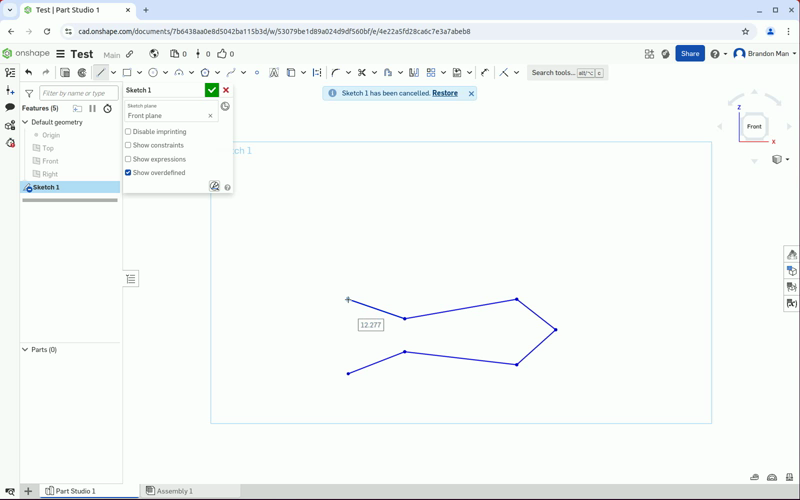
mouse_move(348, 373)
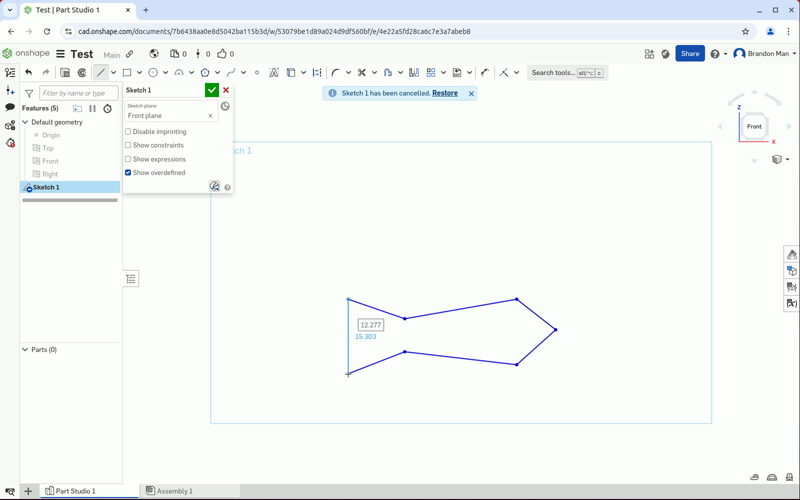
key_up(shift)
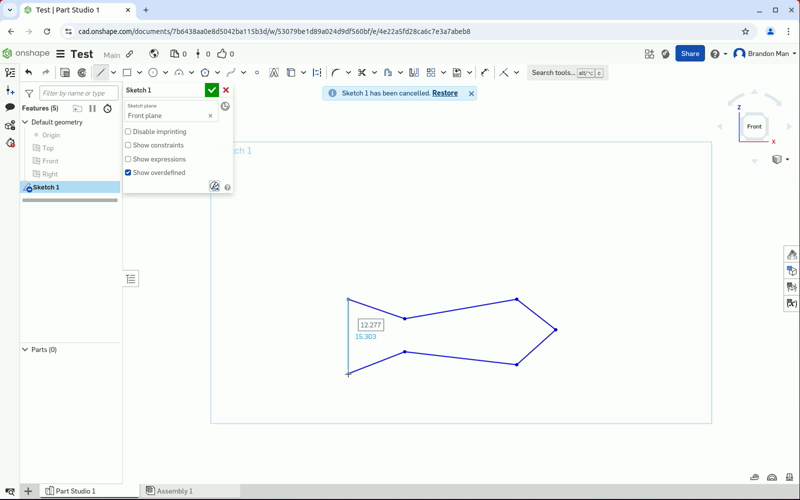
click(348, 373)
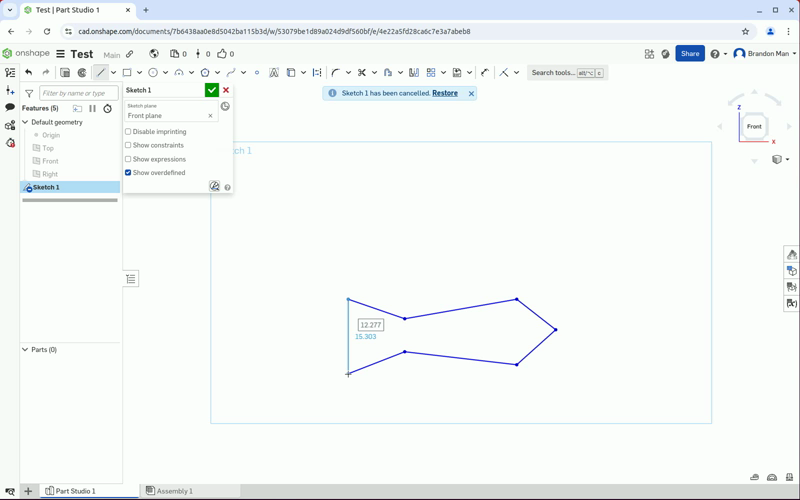
key(esc)
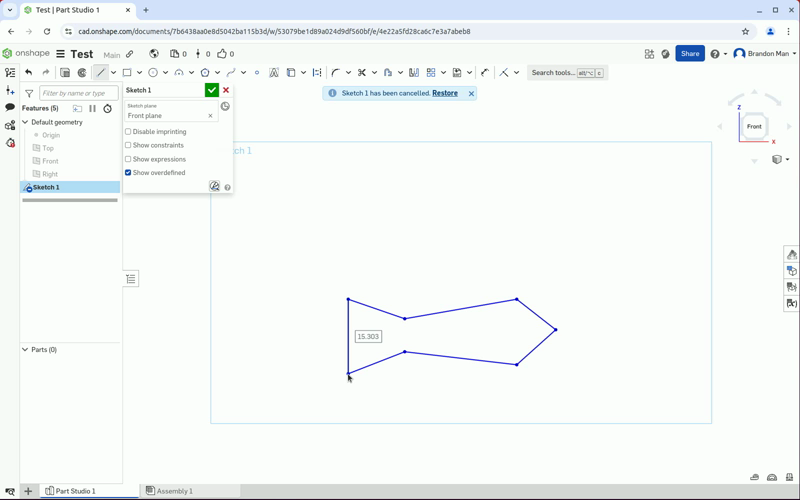
key(c)
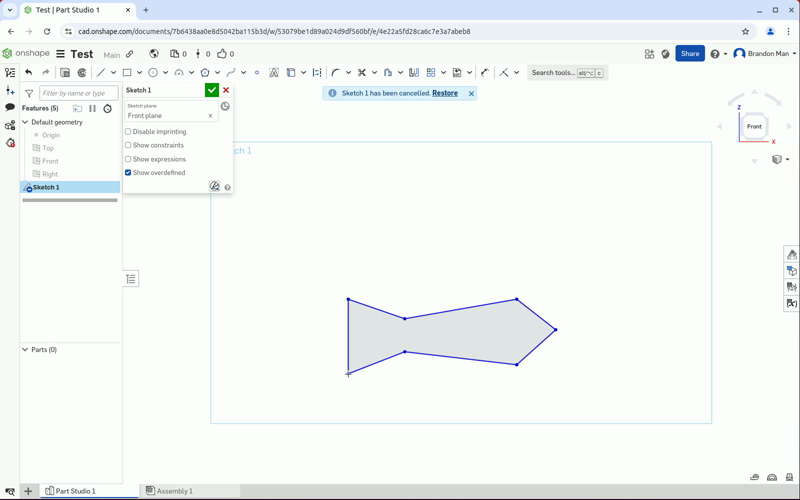
key_down(shift)
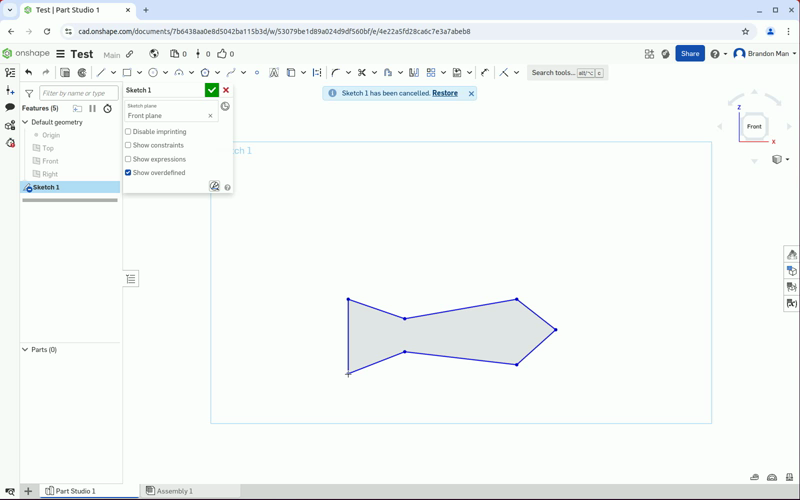
mouse_move(499, 329)
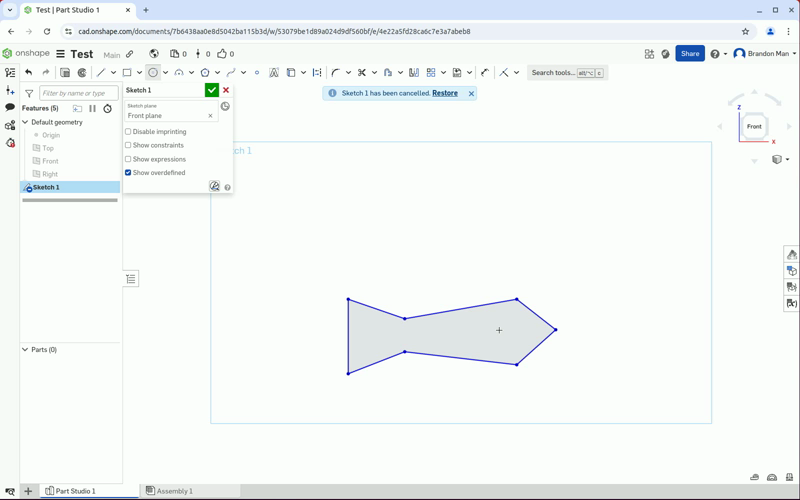
click(499, 329)
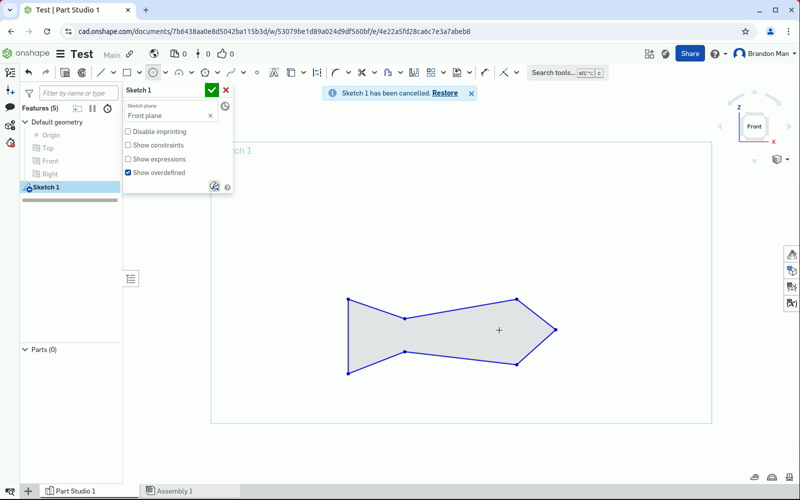
key_up(shift)
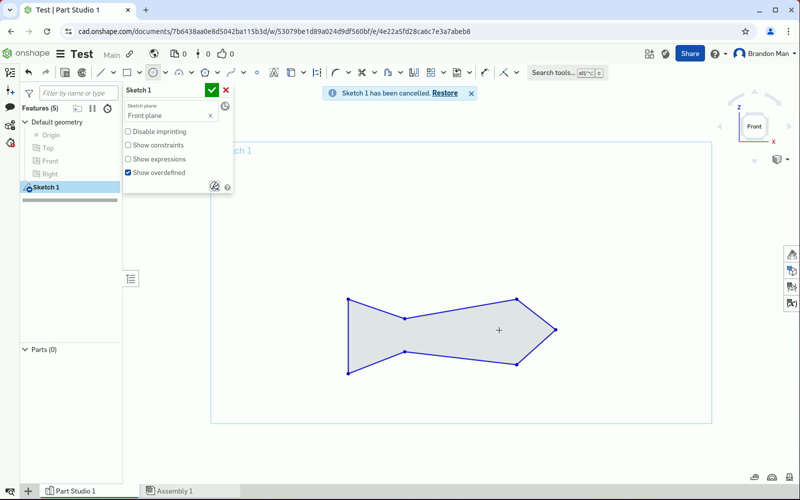
mouse_move(505, 329)
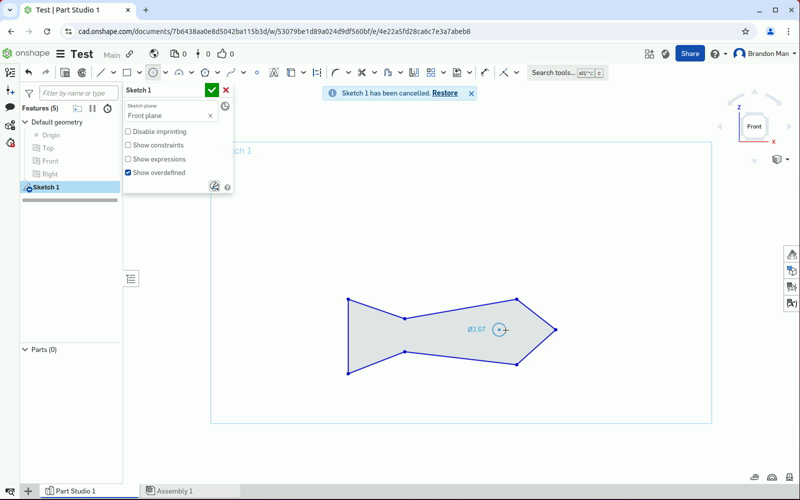
click(505, 329)
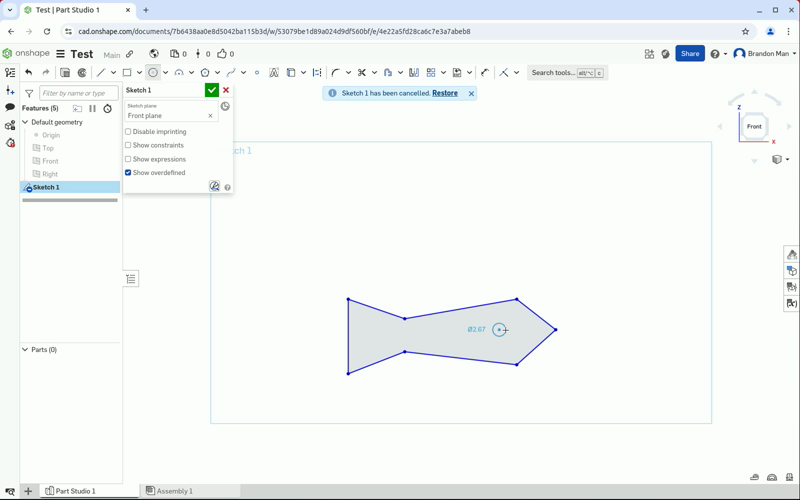
key(esc)
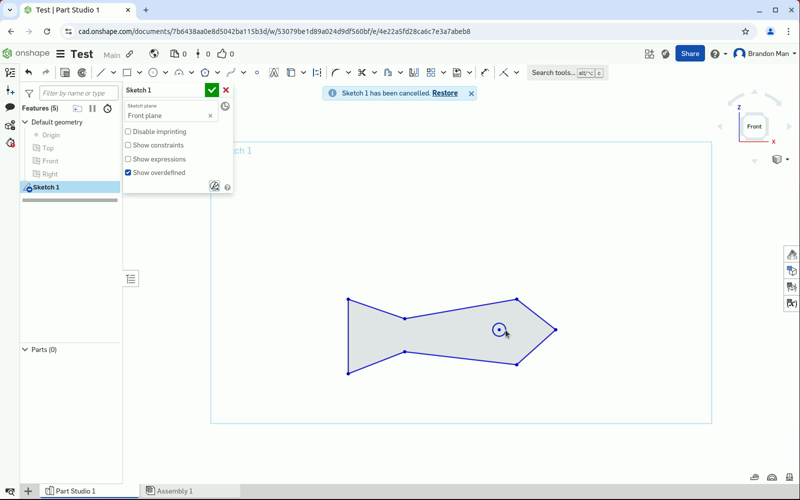
mouse_move(524, 341)
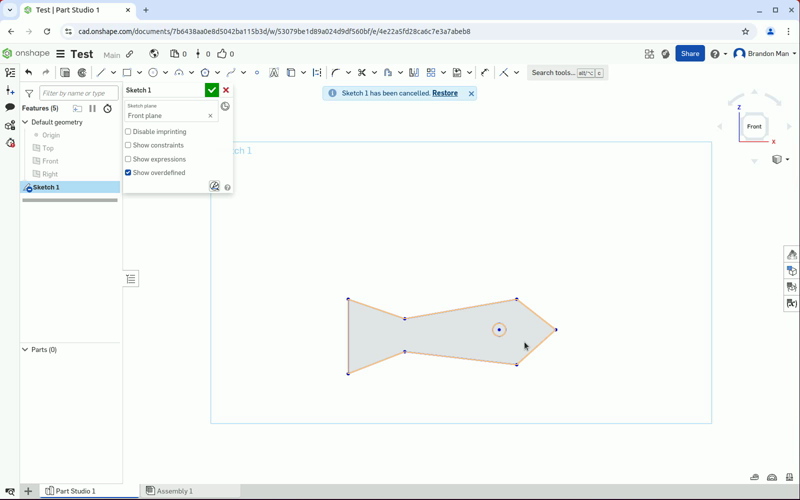
click(524, 341)
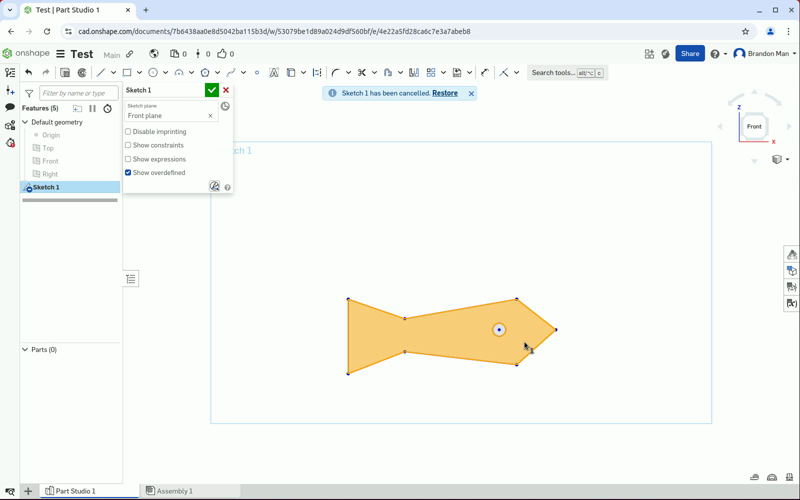
mouse_move(73, 352)
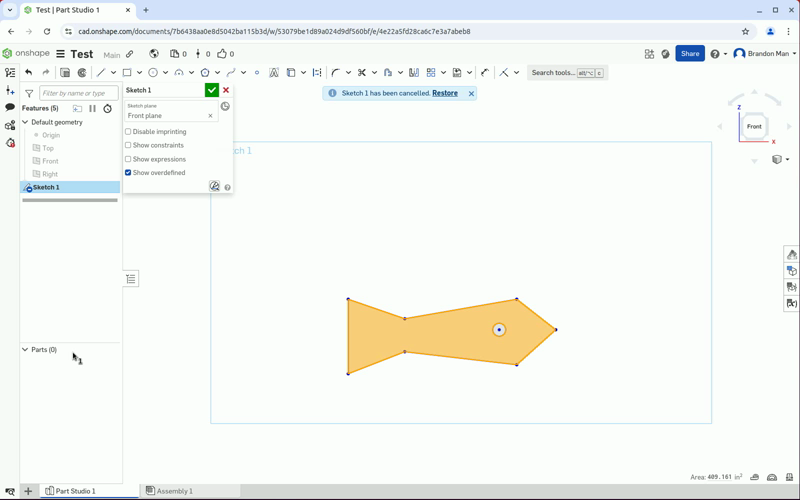
key(shift+y)
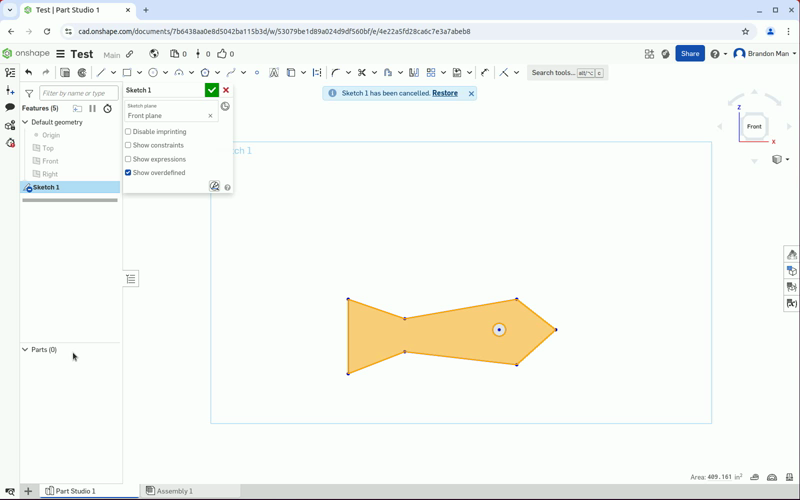
key(shift+e)
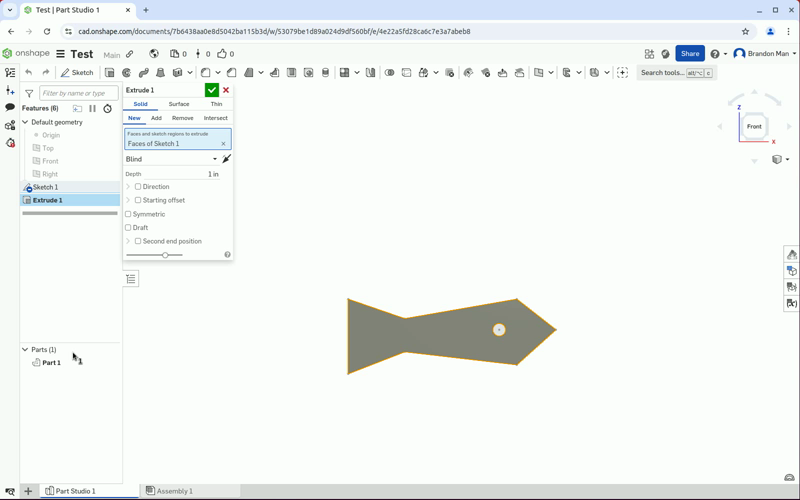
mouse_move(143, 106)
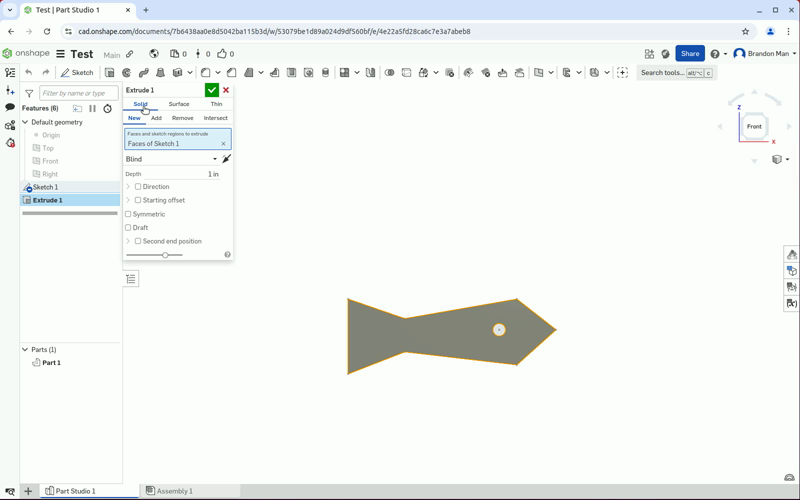
click(143, 106)
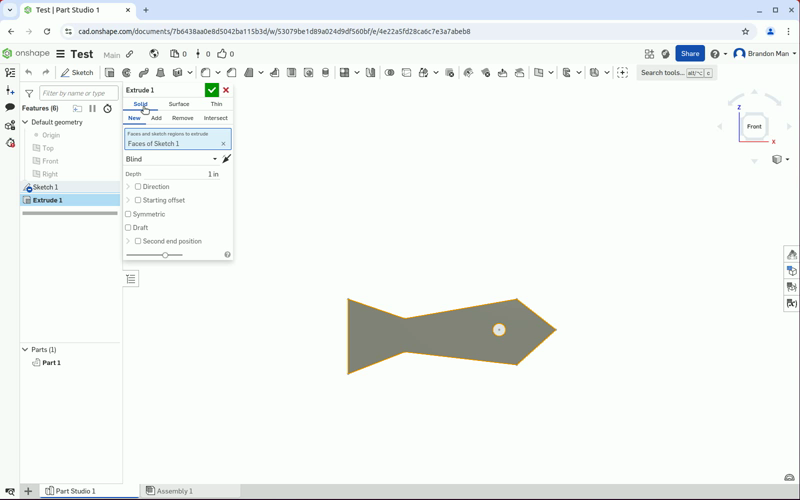
mouse_move(137, 120)
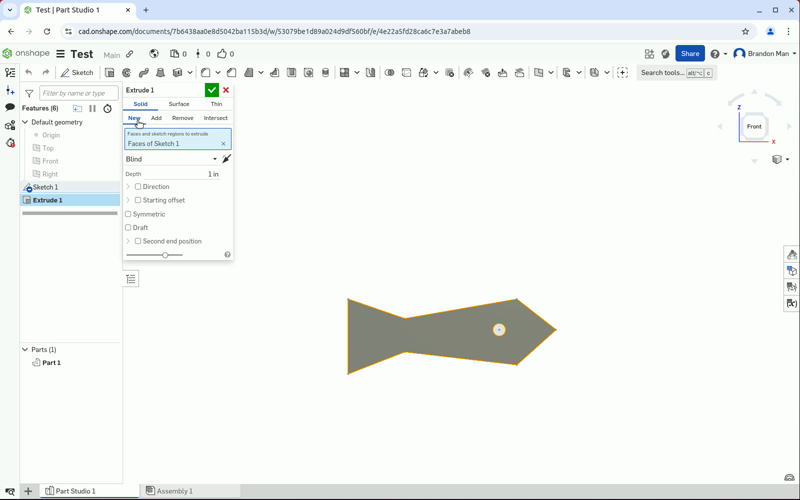
click(137, 120)
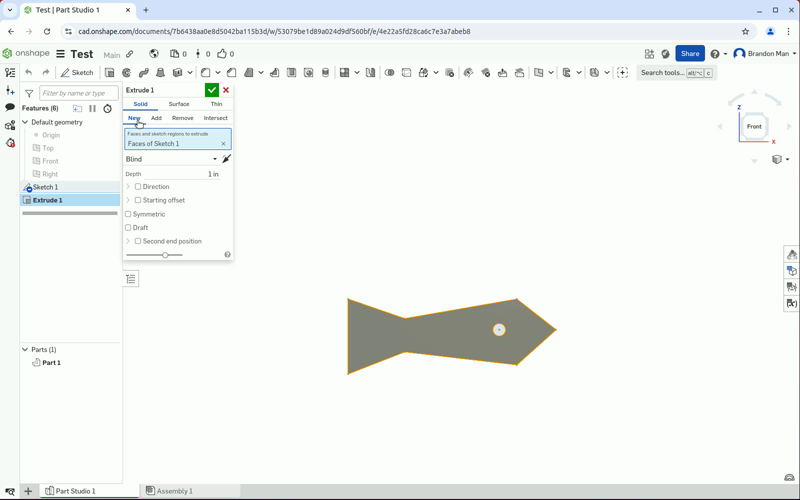
key(tab, 4)
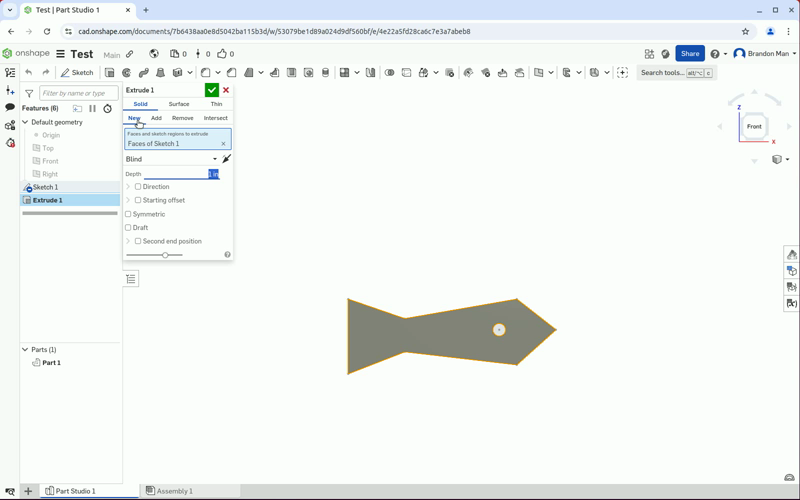
text(7.703)
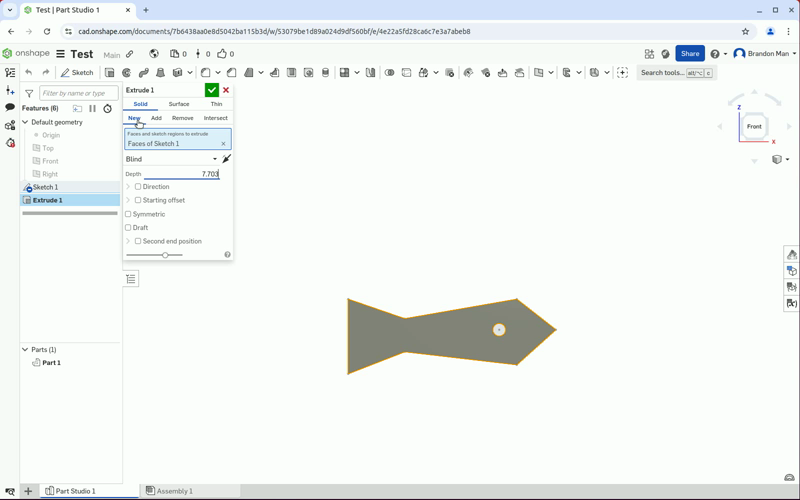
key(enter)
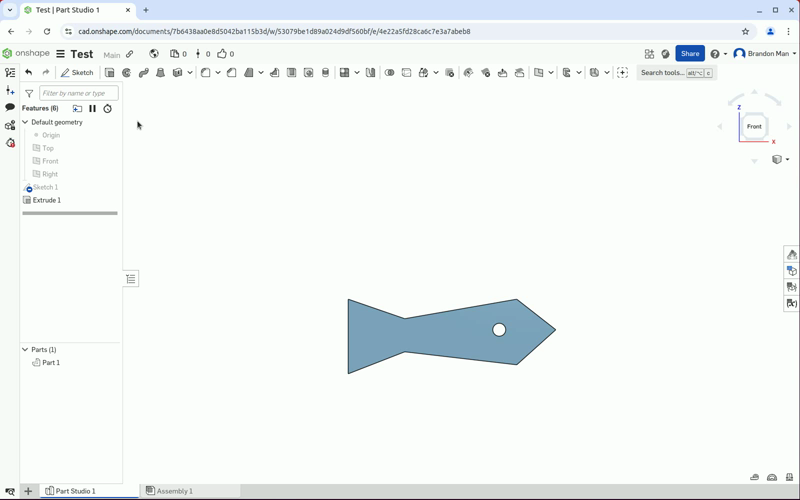
key(shift+h)
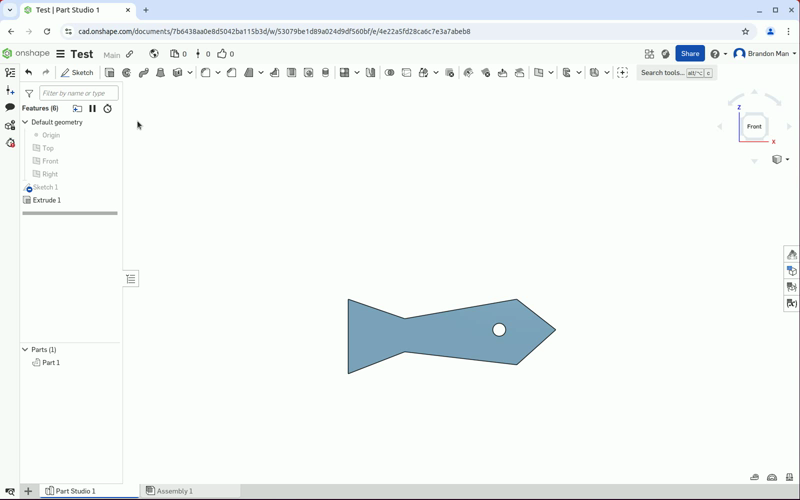
key(shift+h)
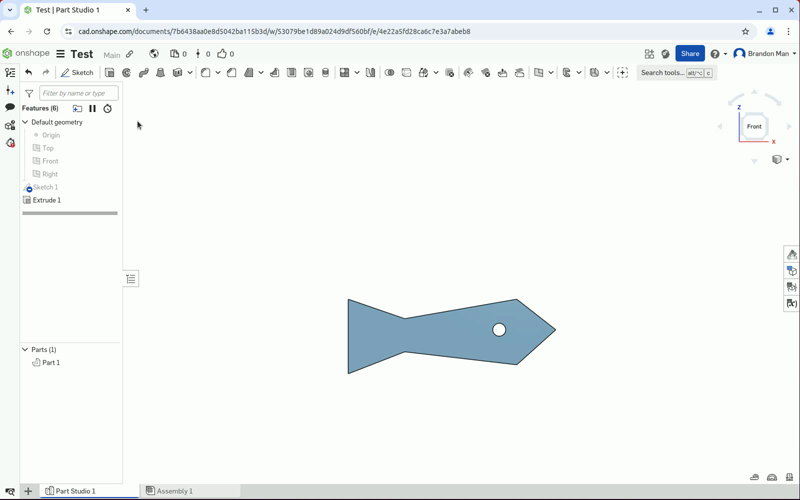
mouse_move(73, 189)
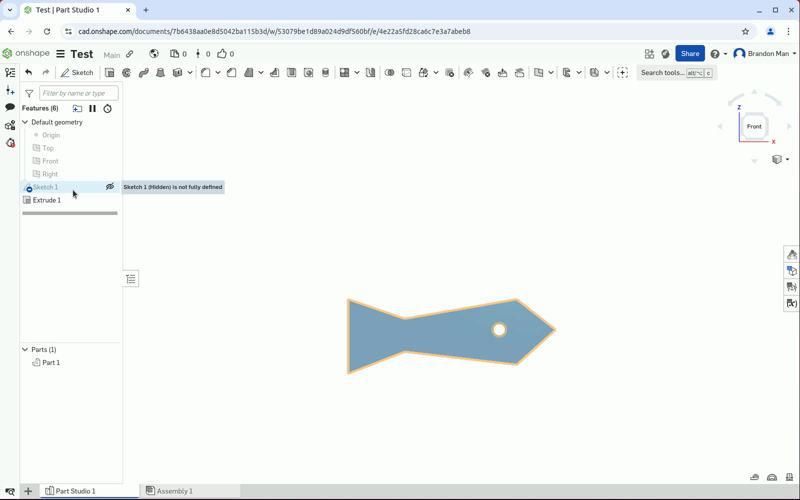
click(73, 189)
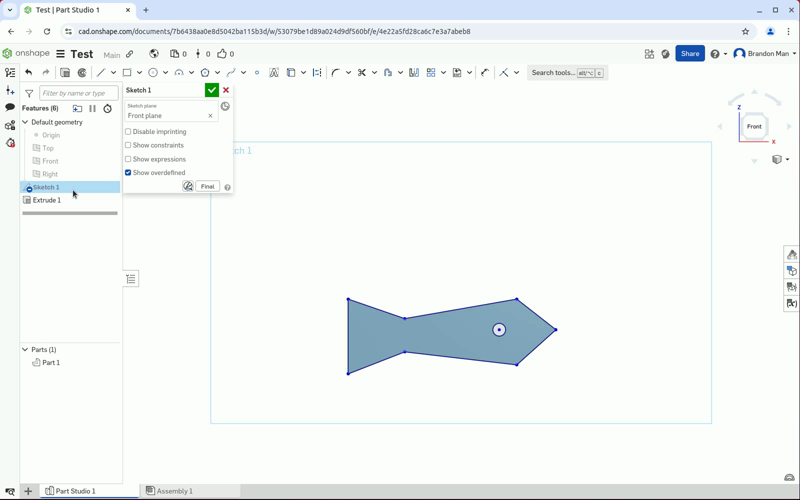
mouse_move(229, 92)
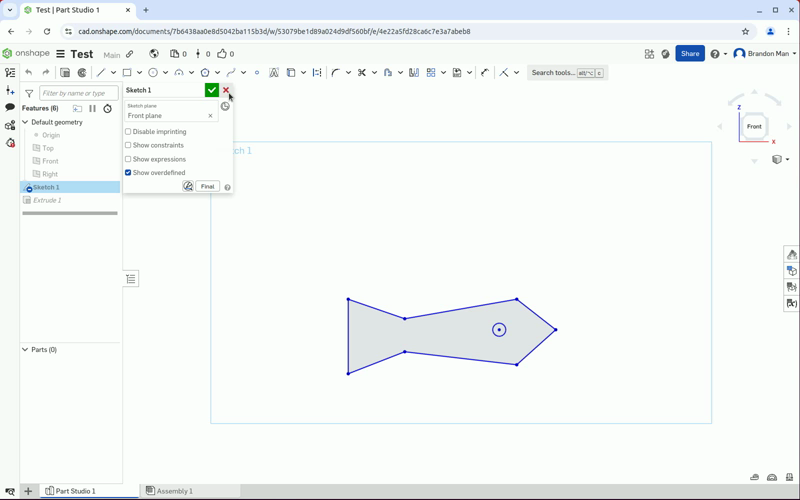
click(229, 92)
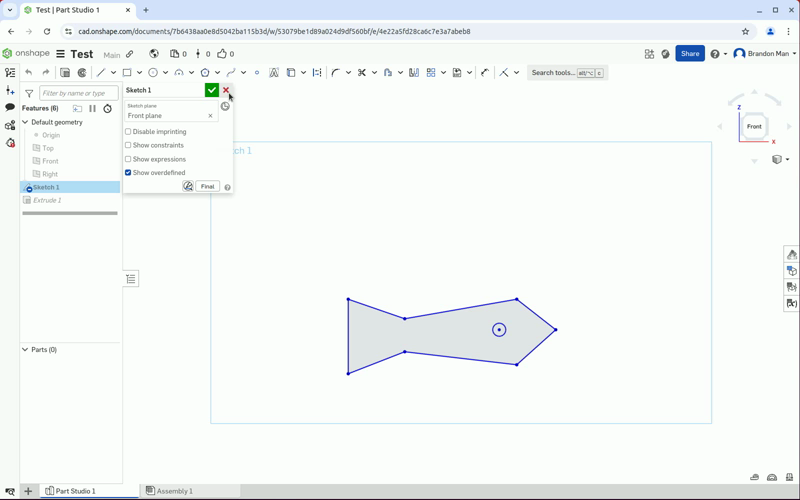
key(shift+s)
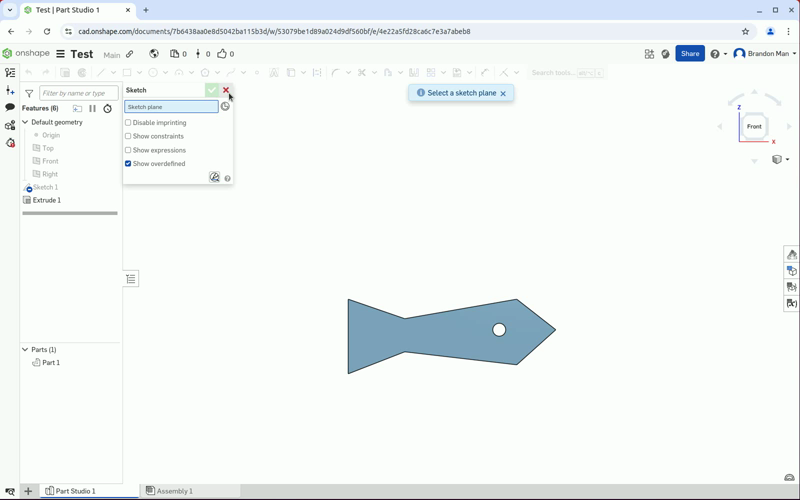
mouse_move(73, 163)
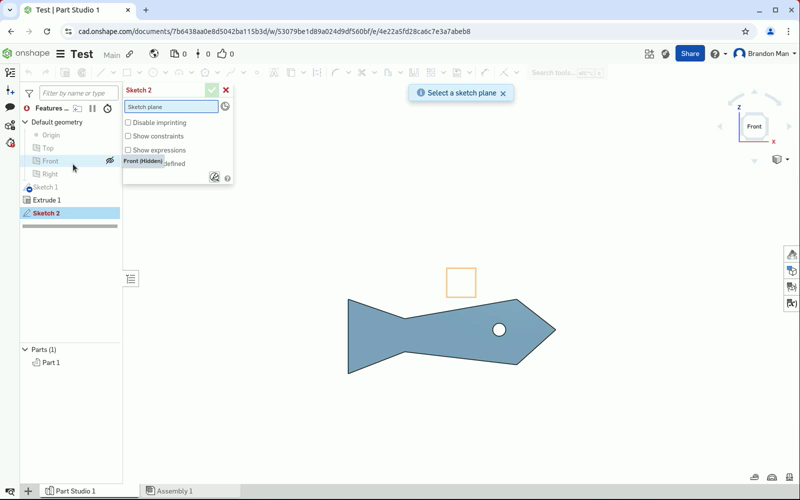
click(73, 163)
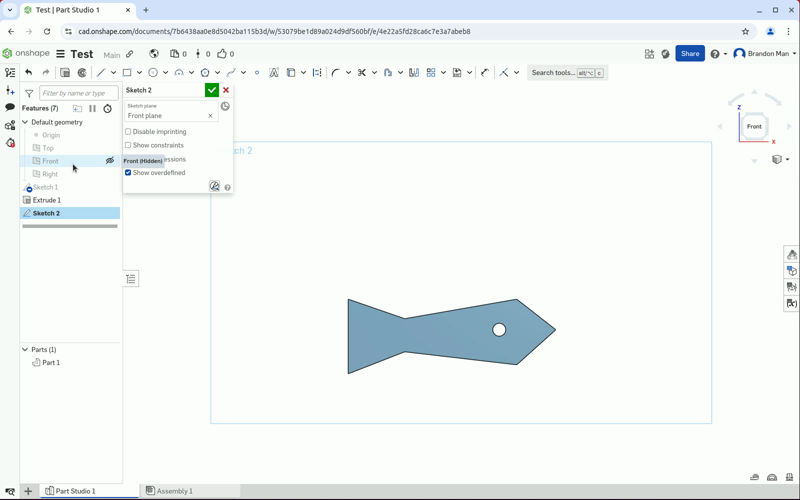
mouse_move(73, 352)
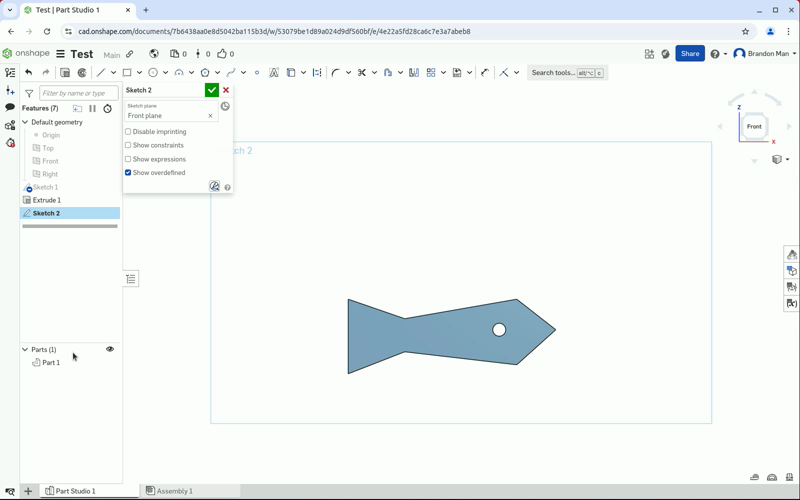
key(y)
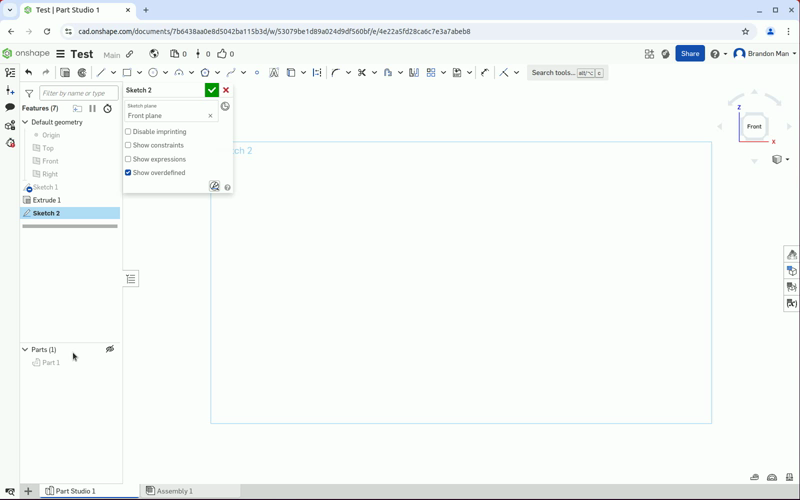
key(c)
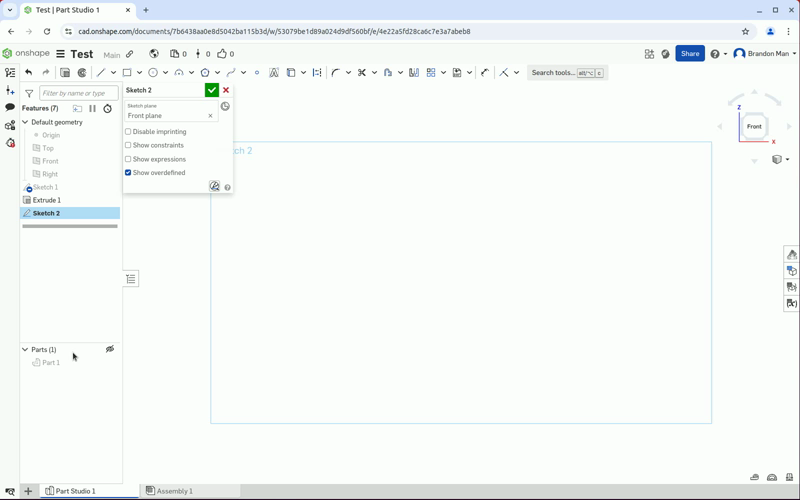
key_down(shift)
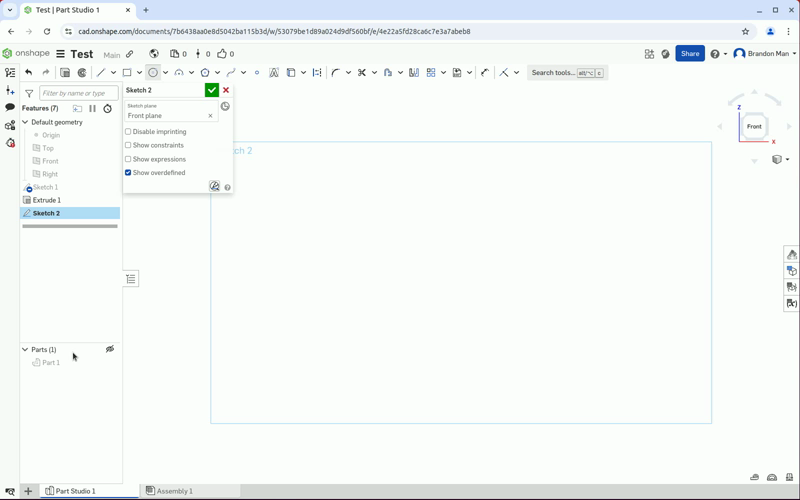
mouse_move(500, 330)
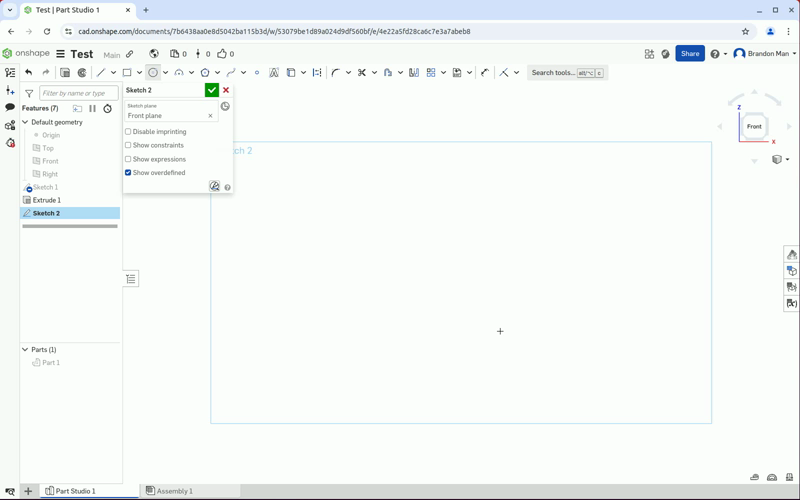
click(500, 330)
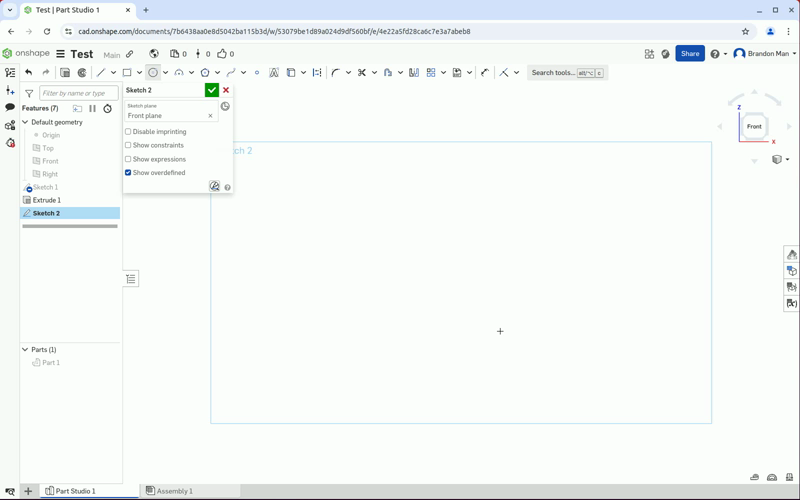
key_up(shift)
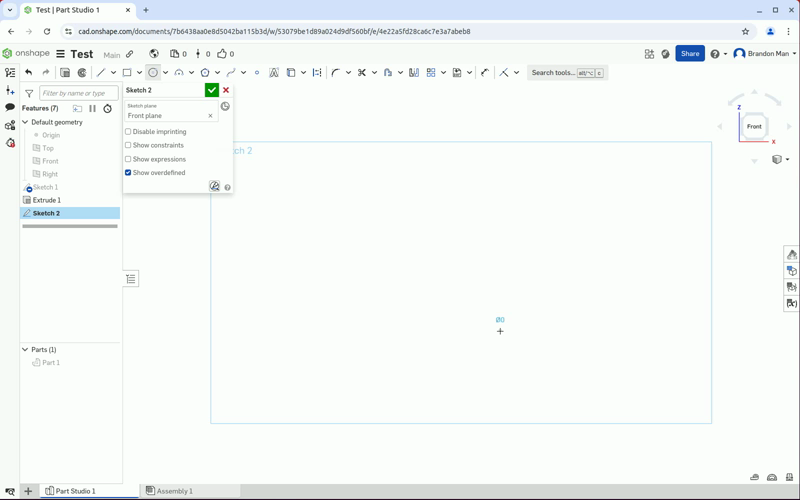
mouse_move(507, 330)
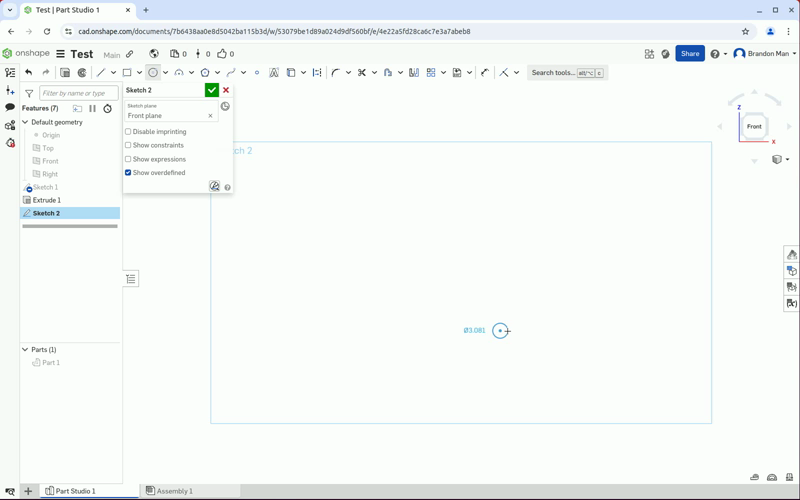
click(507, 330)
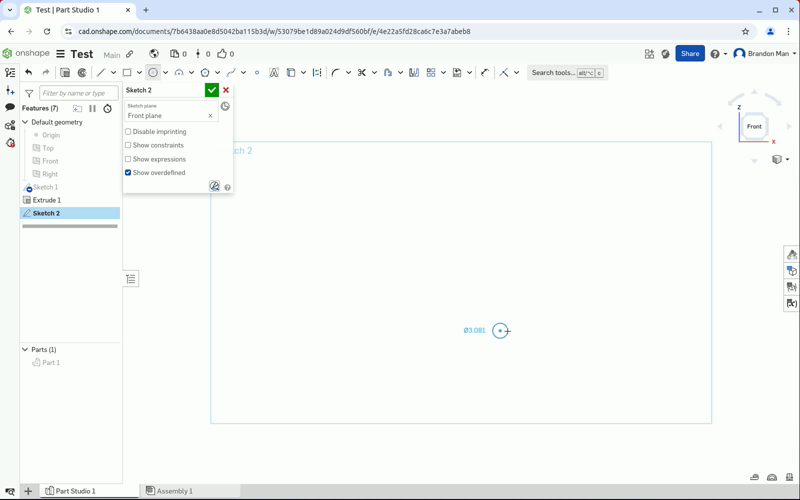
key(esc)
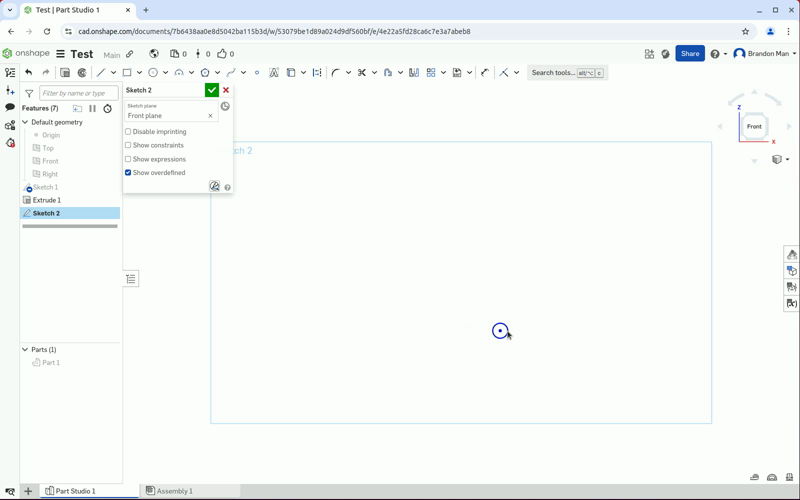
mouse_move(499, 323)
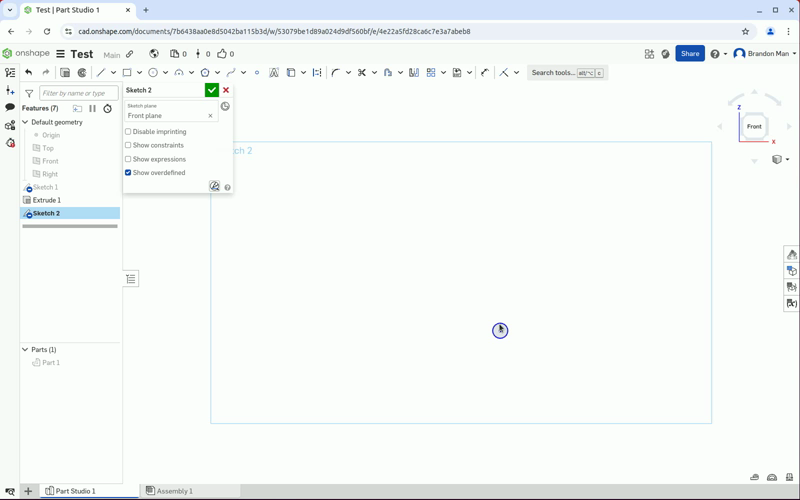
scroll(6)
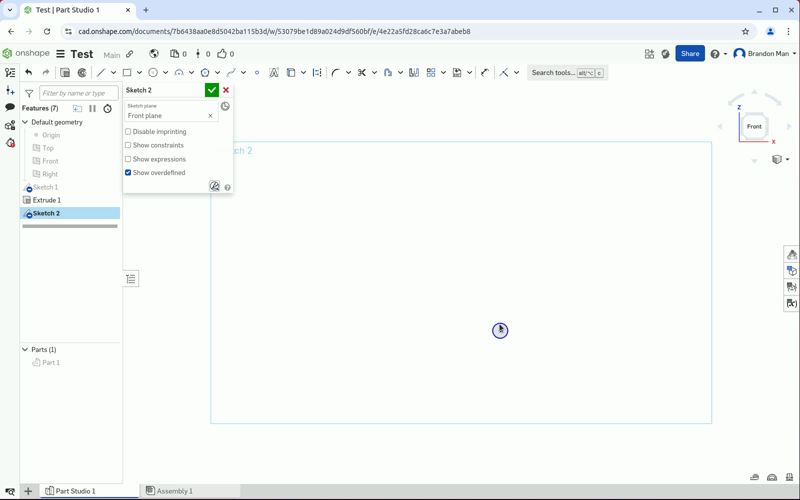
scroll(6)
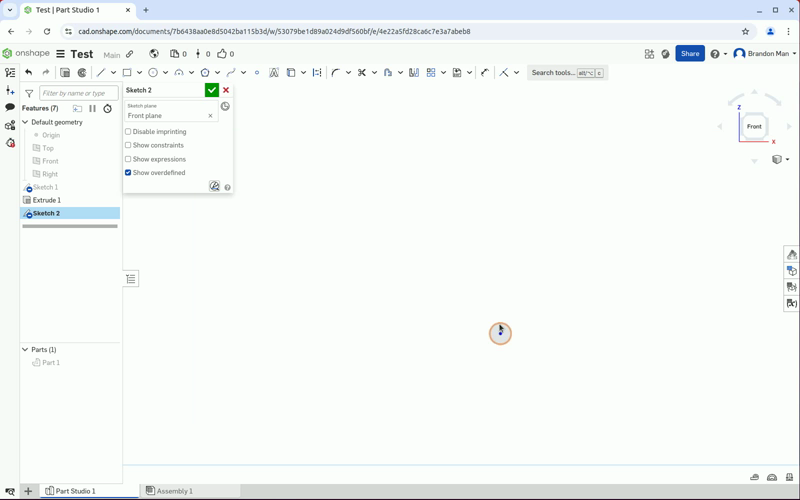
scroll(6)
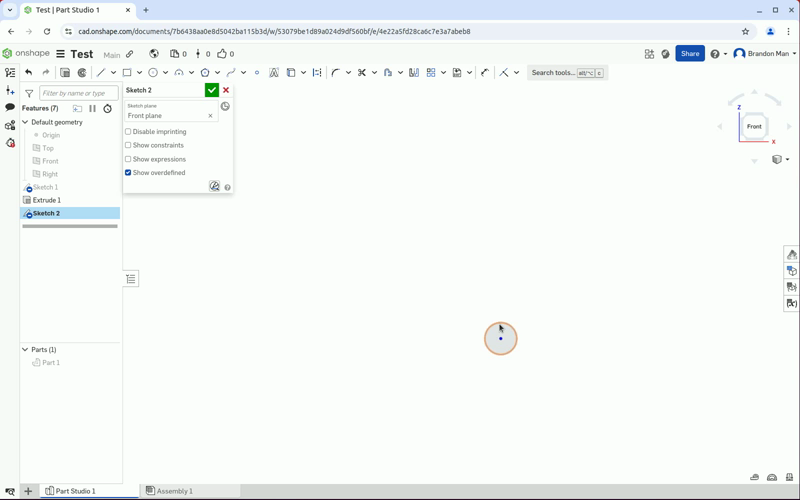
scroll(6)
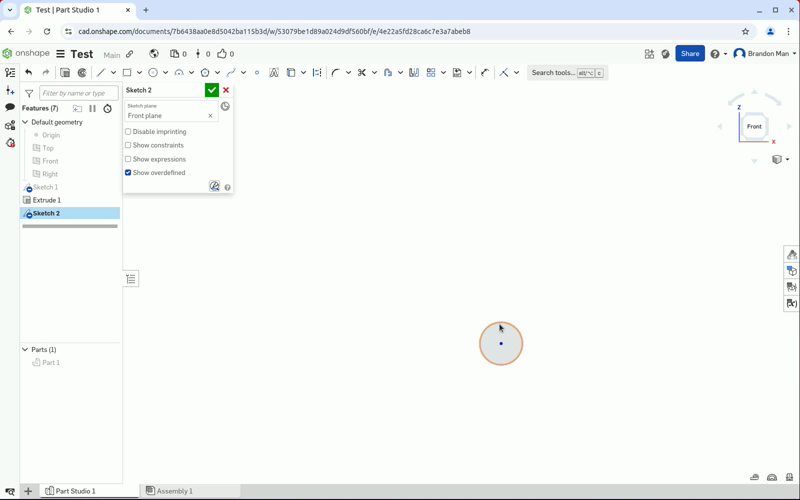
scroll(6)
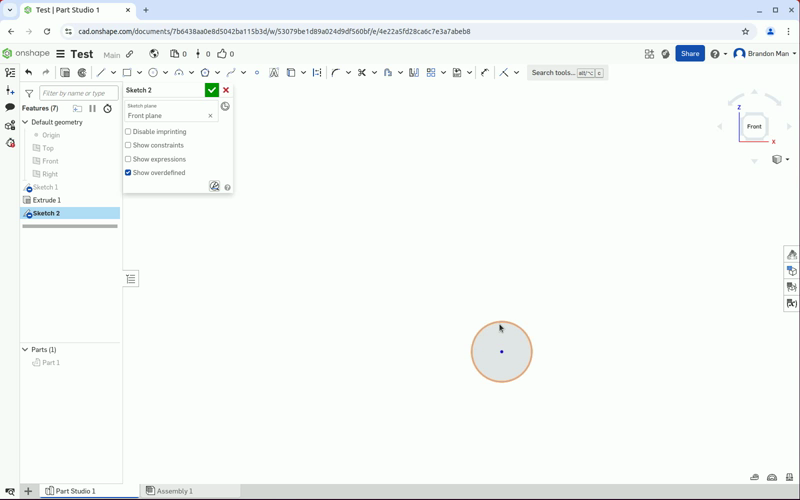
scroll(6)
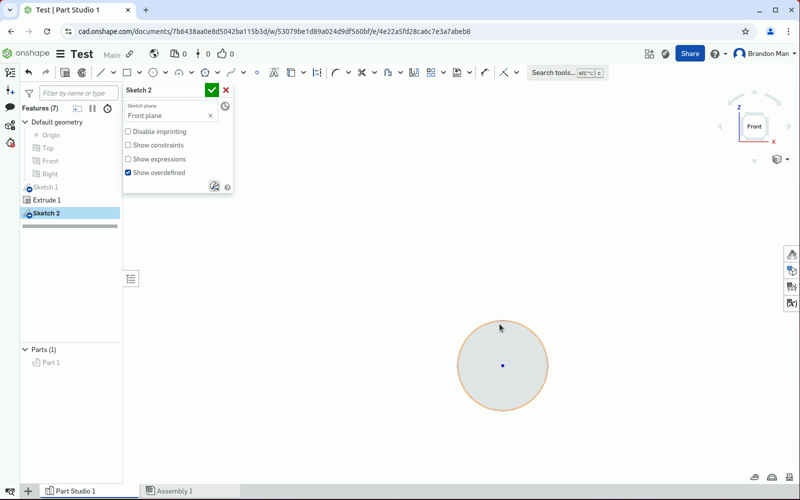
scroll(6)
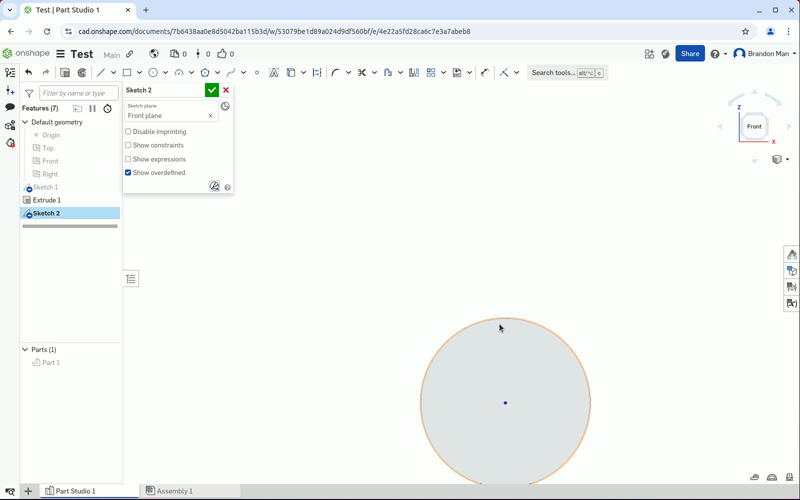
click(499, 323)
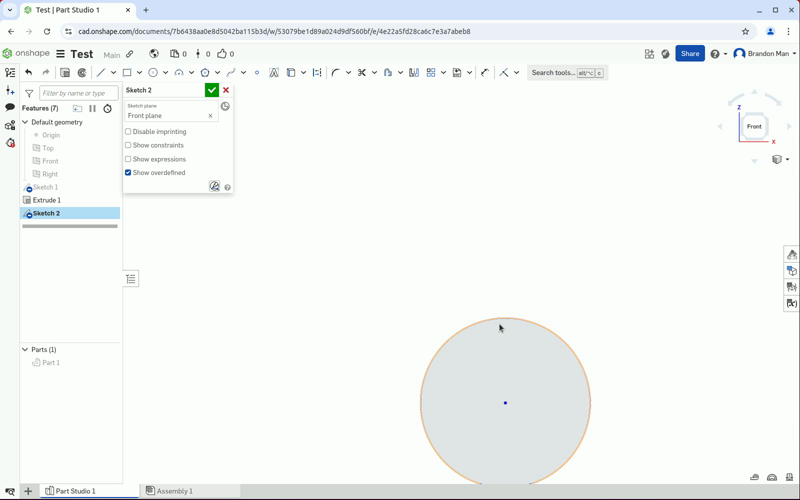
scroll(-6)
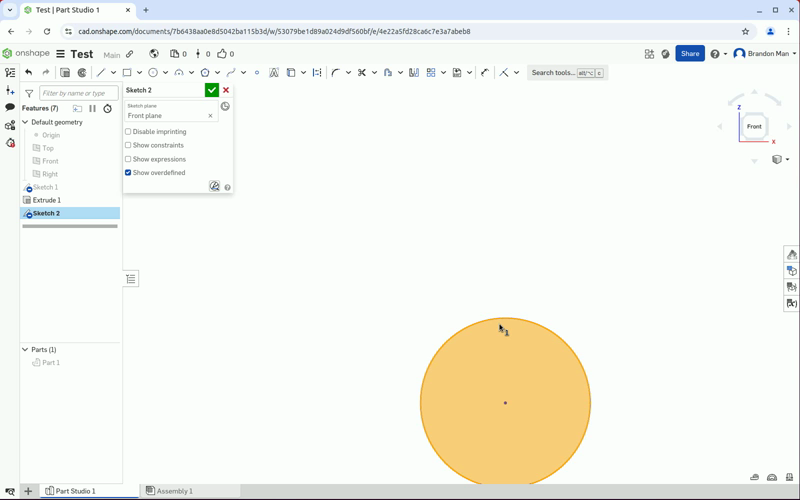
scroll(-6)
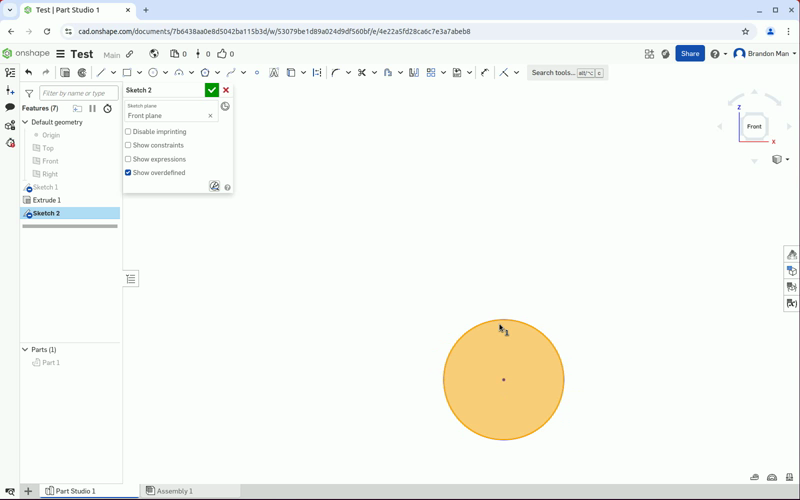
scroll(-6)
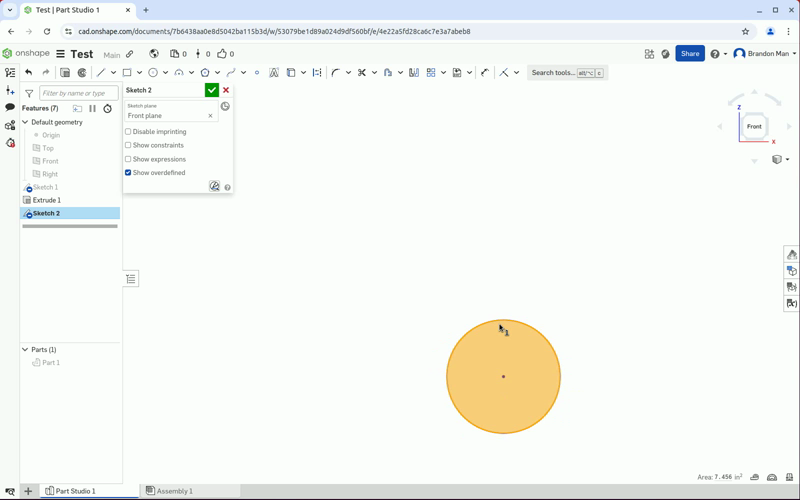
scroll(-6)
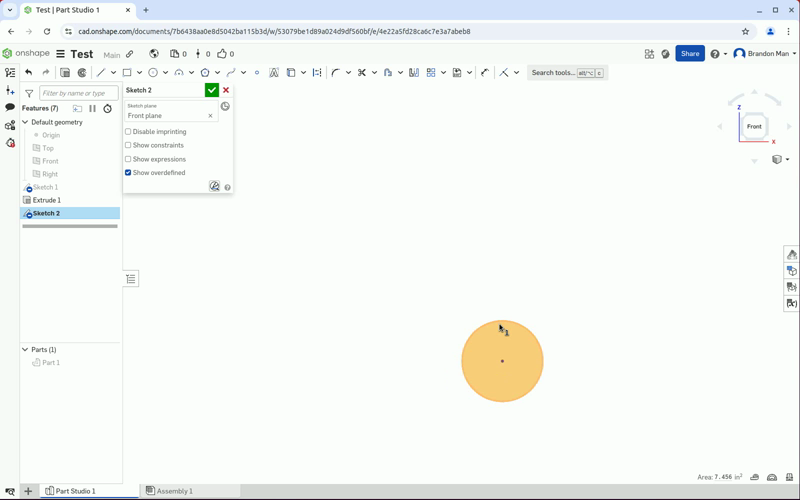
scroll(-6)
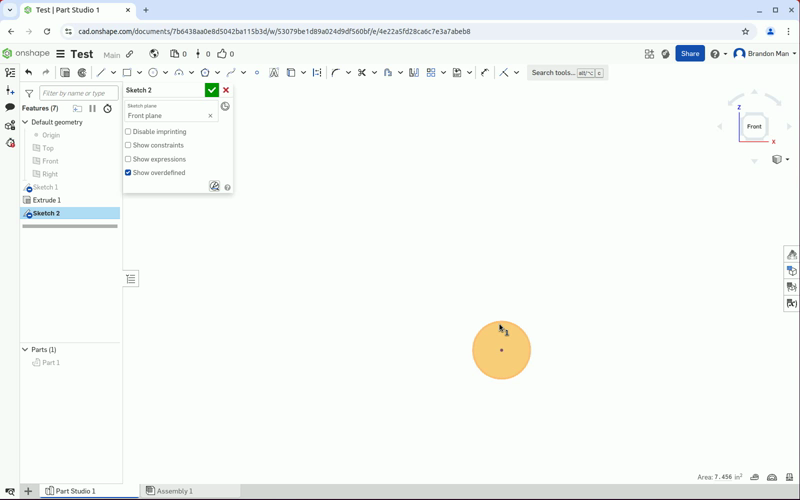
scroll(-6)
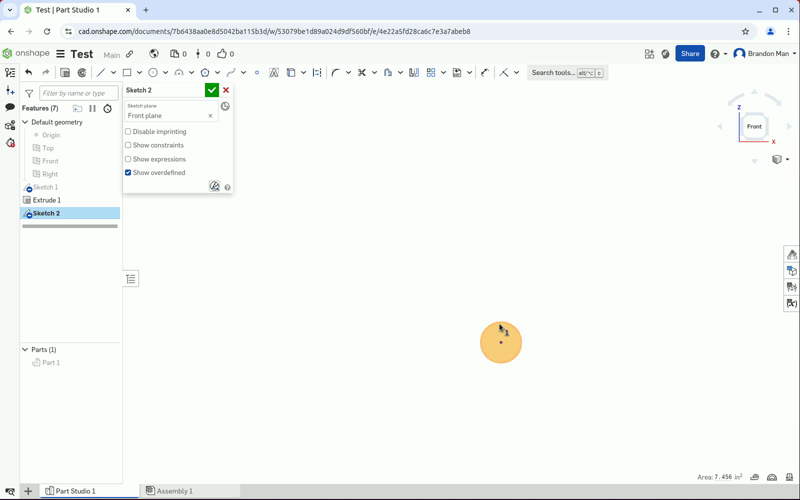
scroll(-6)
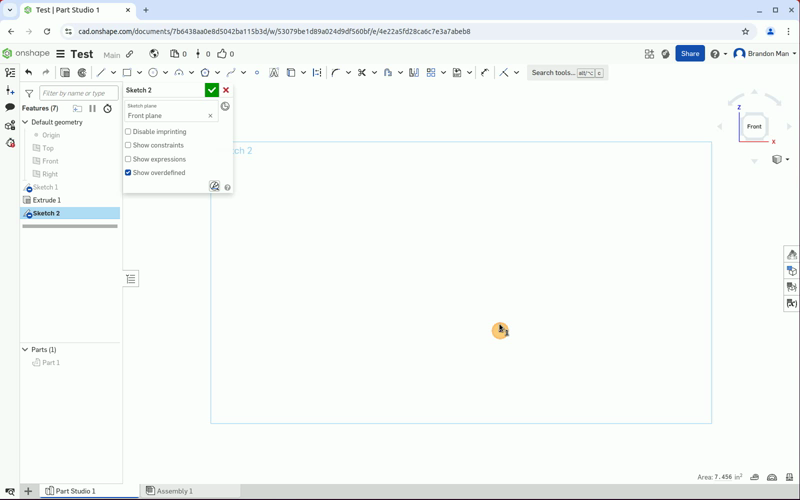
mouse_move(73, 352)
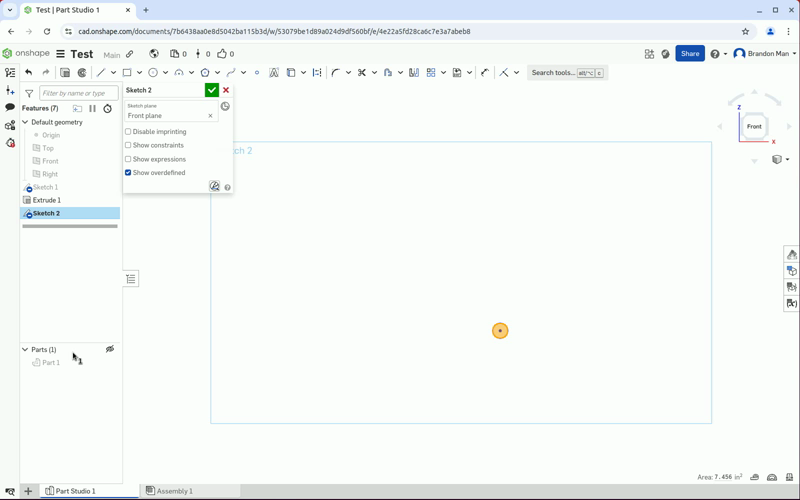
key(shift+y)
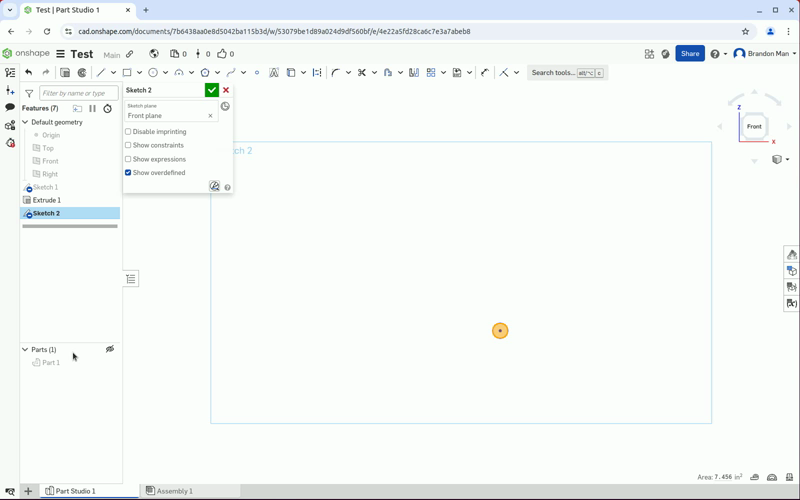
key(shift+e)
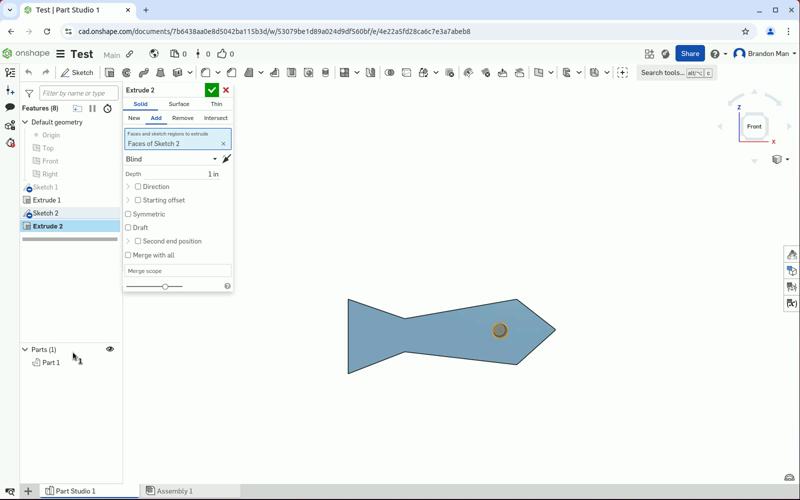
mouse_move(143, 106)
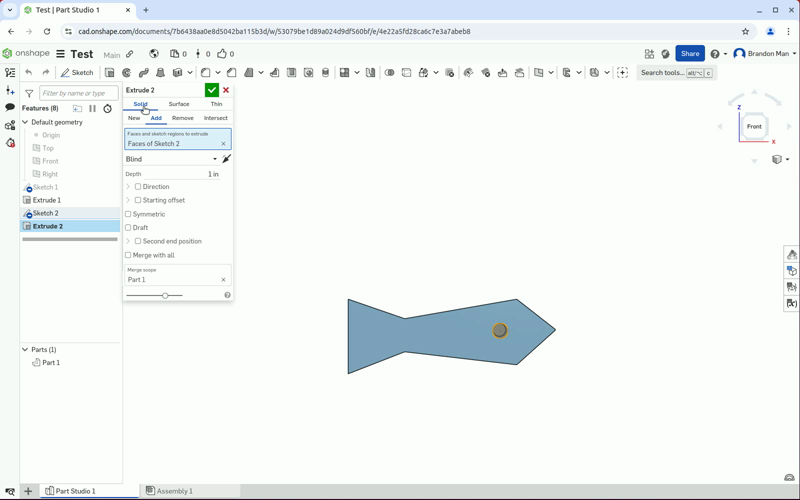
click(143, 106)
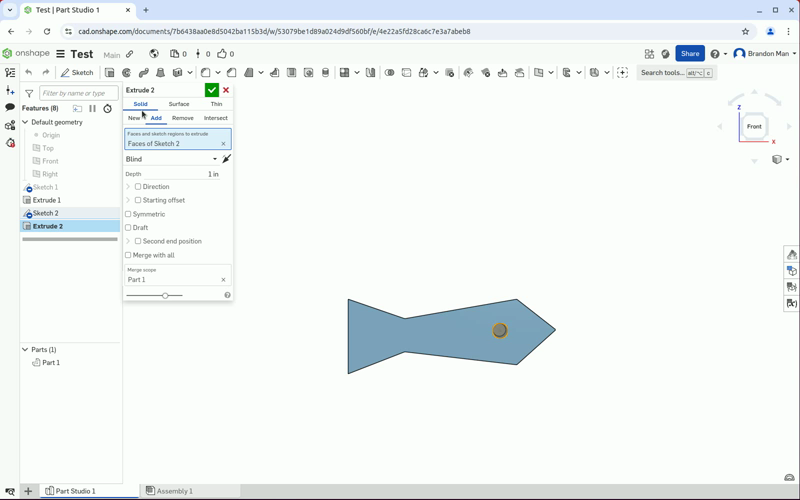
mouse_move(137, 120)
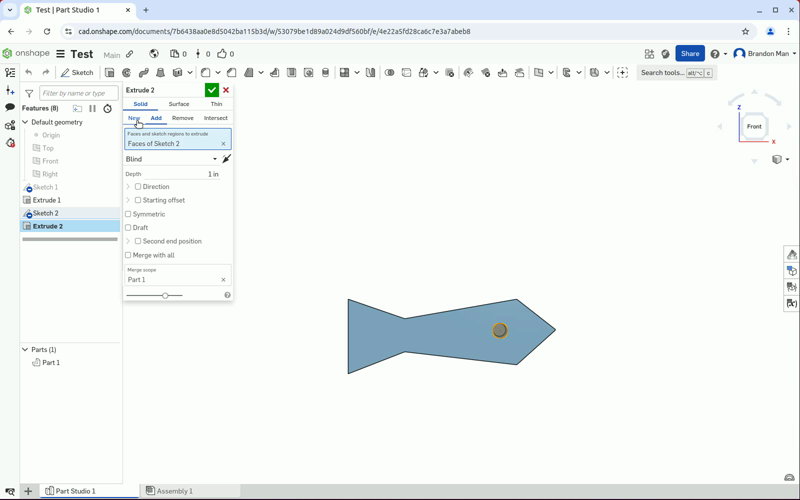
click(137, 120)
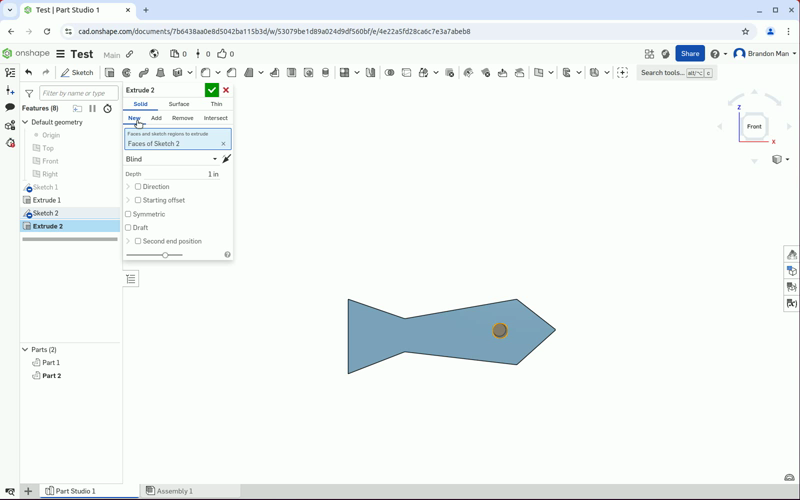
key(tab, 4)
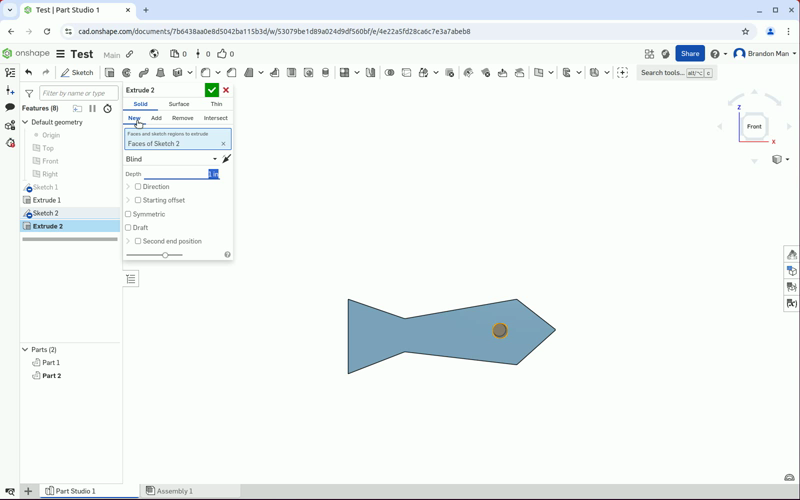
text(7.703)
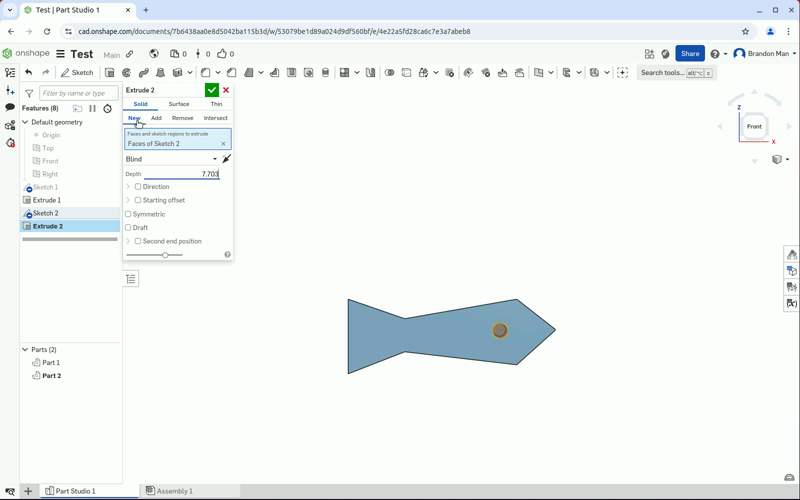
key(enter)
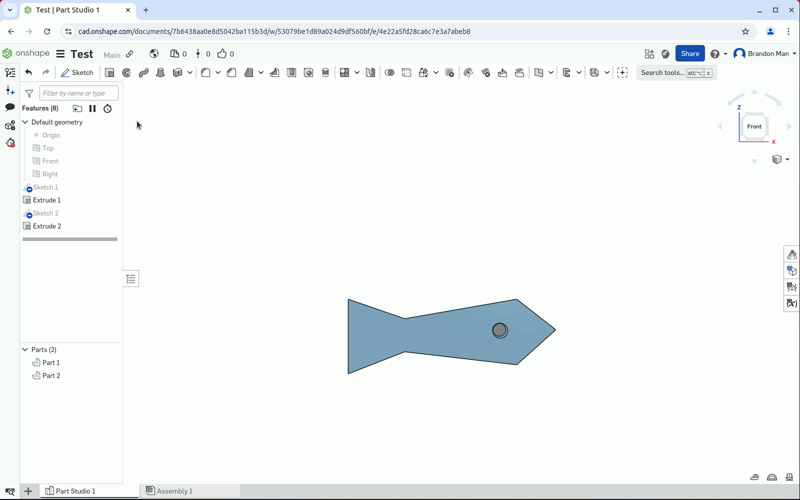
key(shift+h)
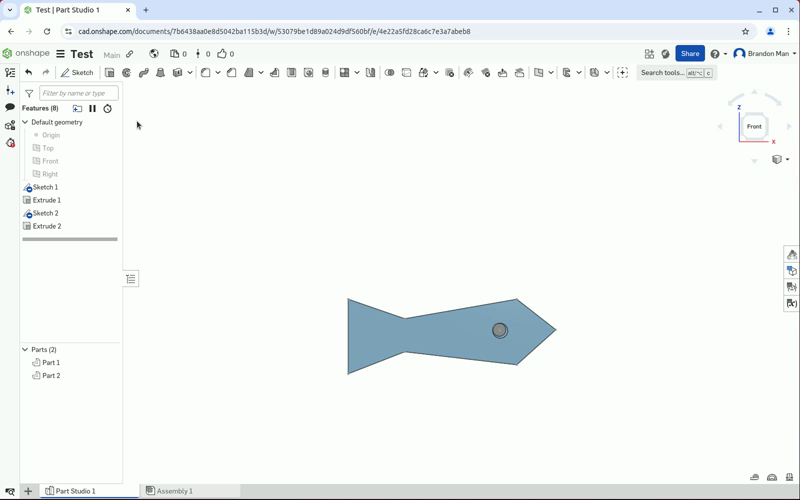
key(shift+h)
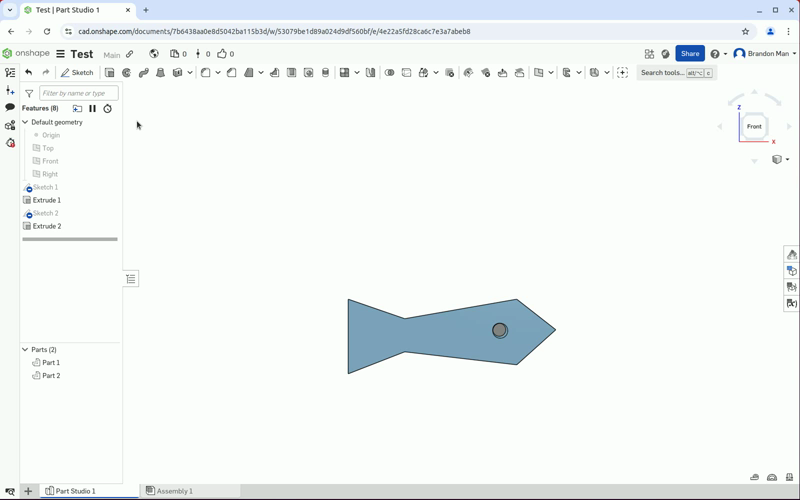
mouse_move(73, 189)
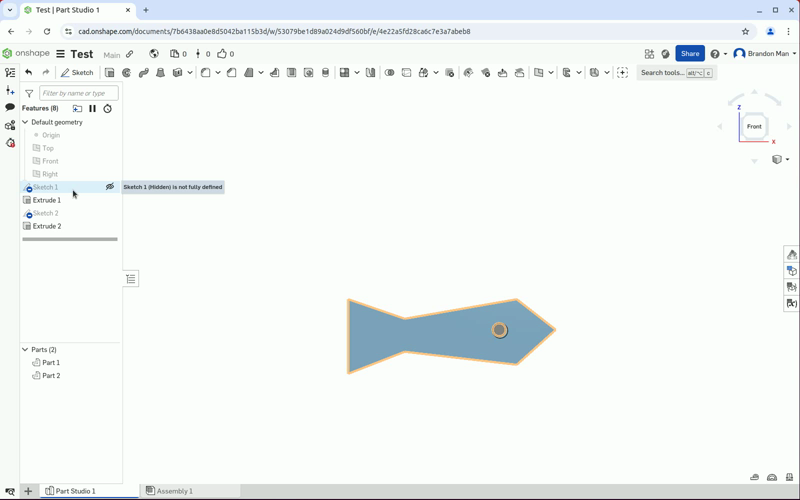
click(73, 189)
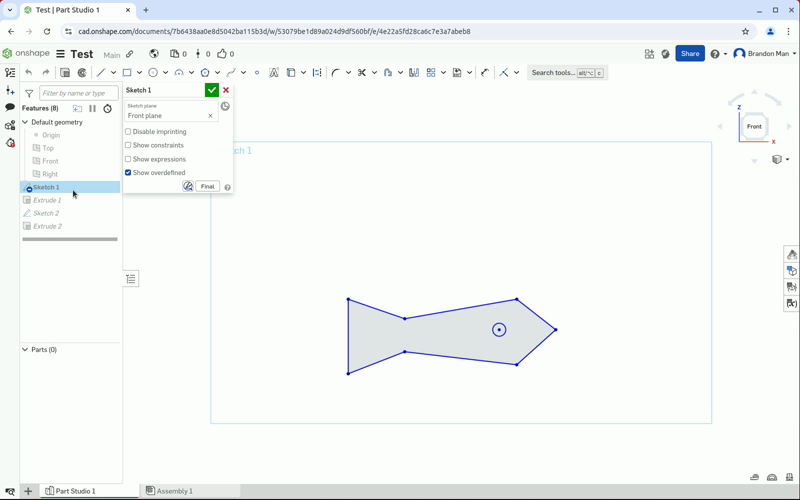
mouse_move(229, 92)
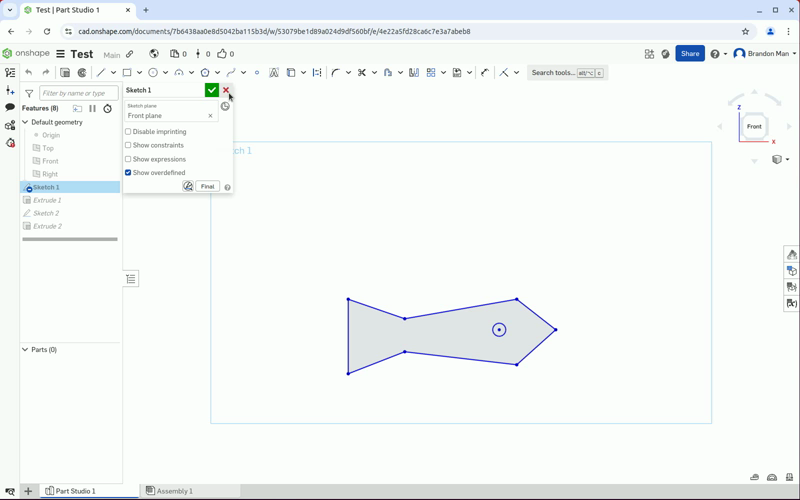
click(229, 92)
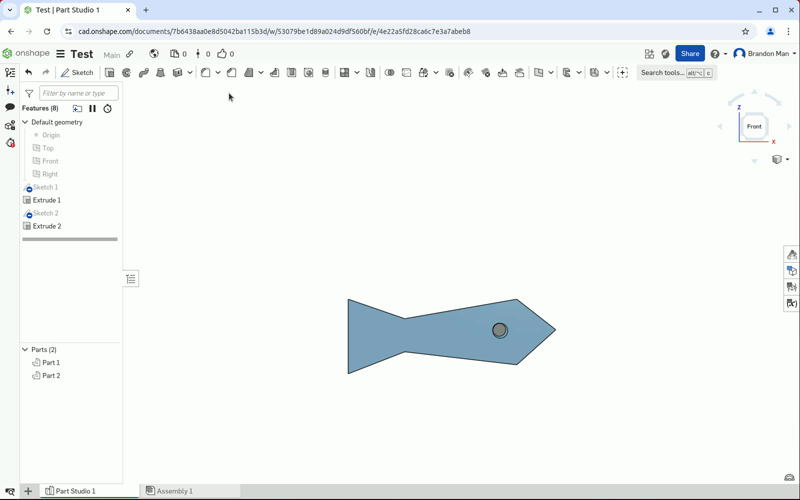
mouse_move(541, 75)
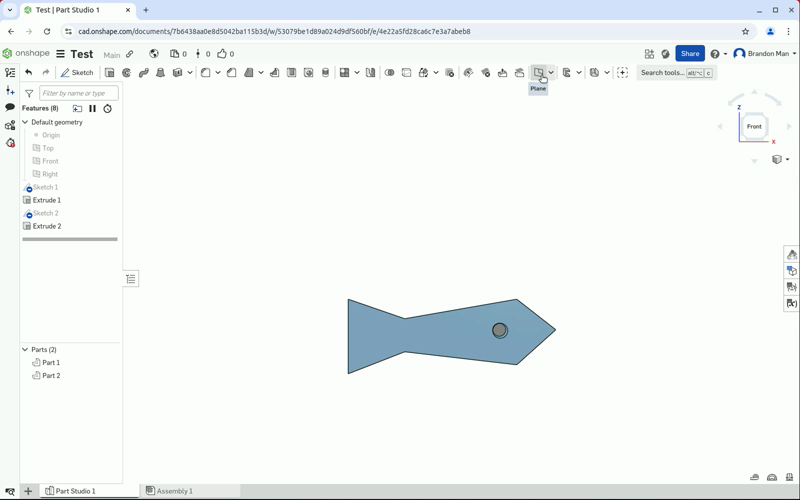
click(541, 75)
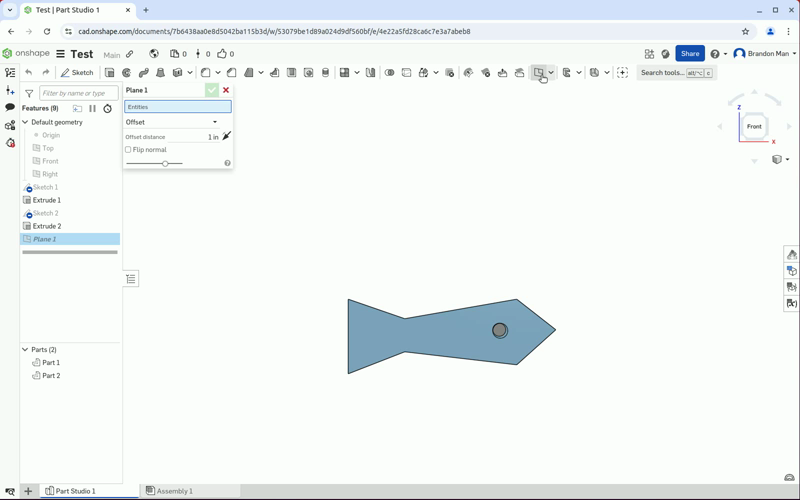
mouse_move(73, 163)
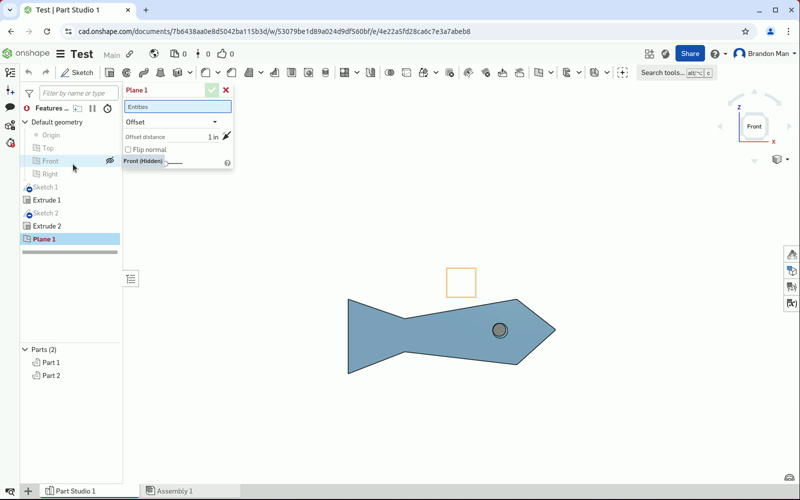
click(73, 163)
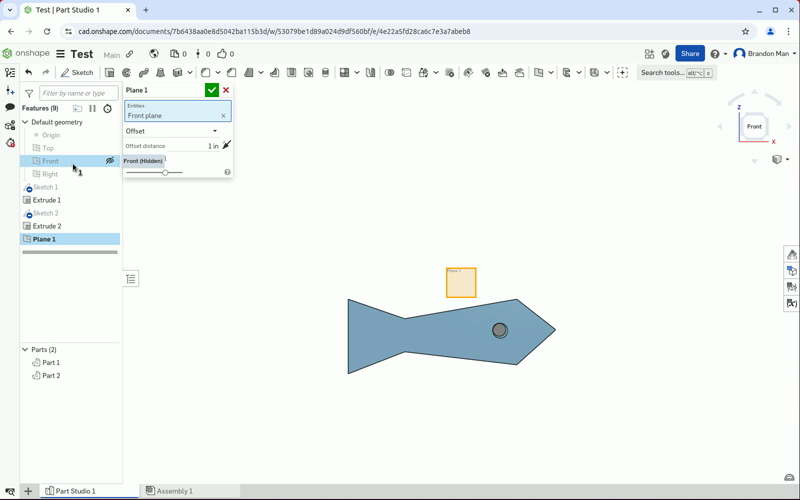
key(tab, 2)
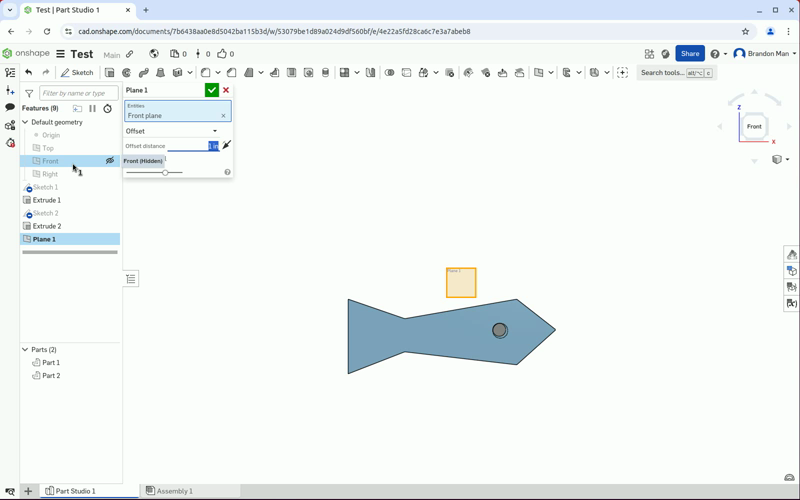
text(7.703)
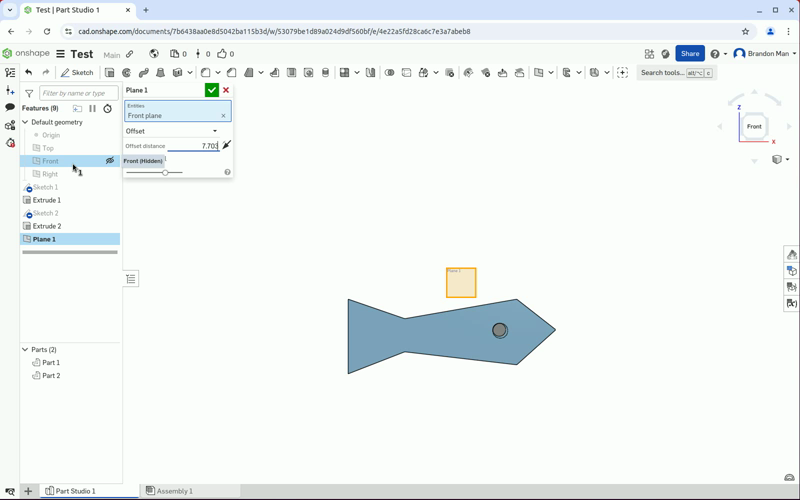
key(enter, 2)
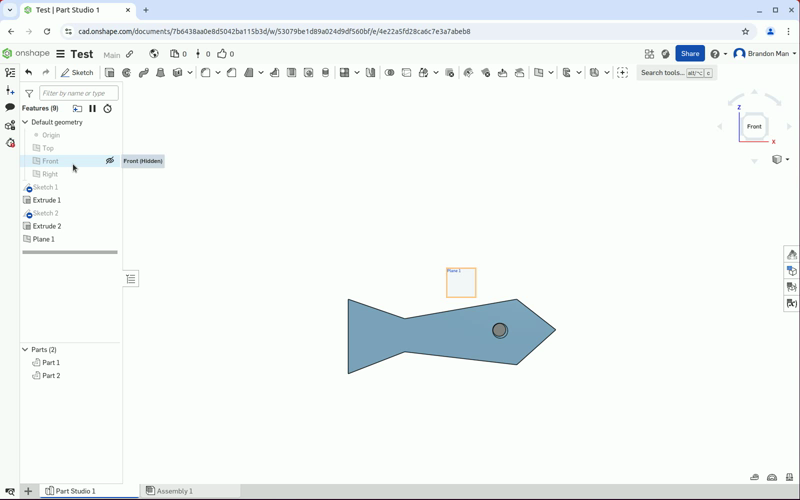
key(shift+s)
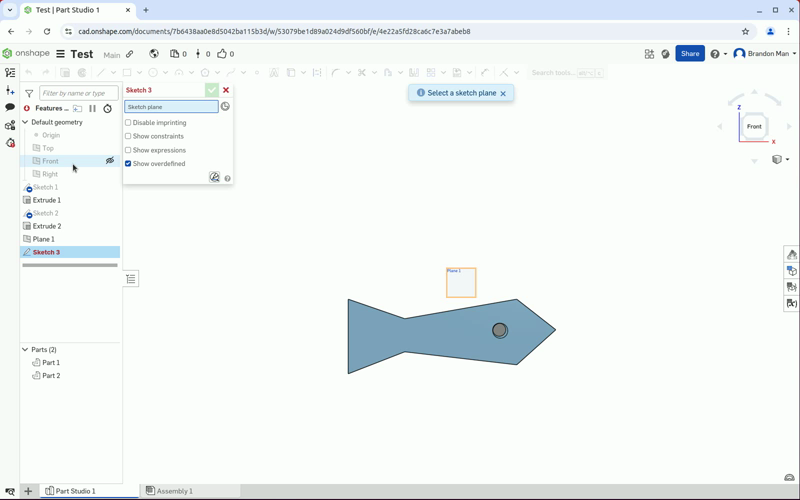
mouse_move(73, 241)
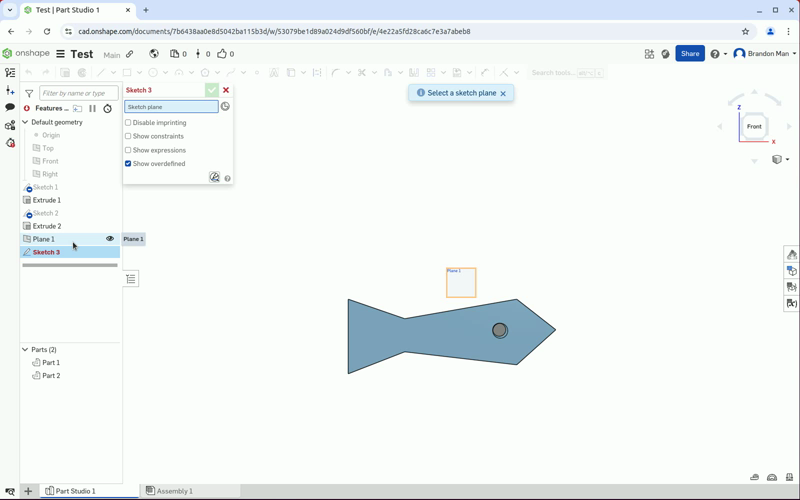
click(73, 241)
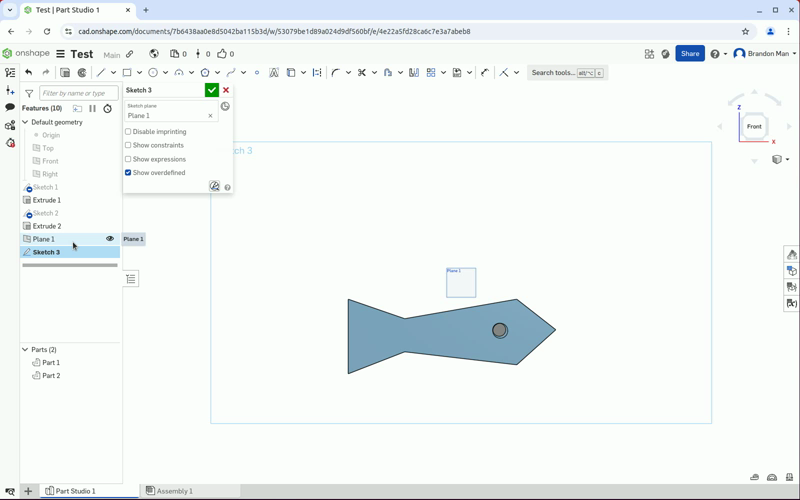
mouse_move(73, 352)
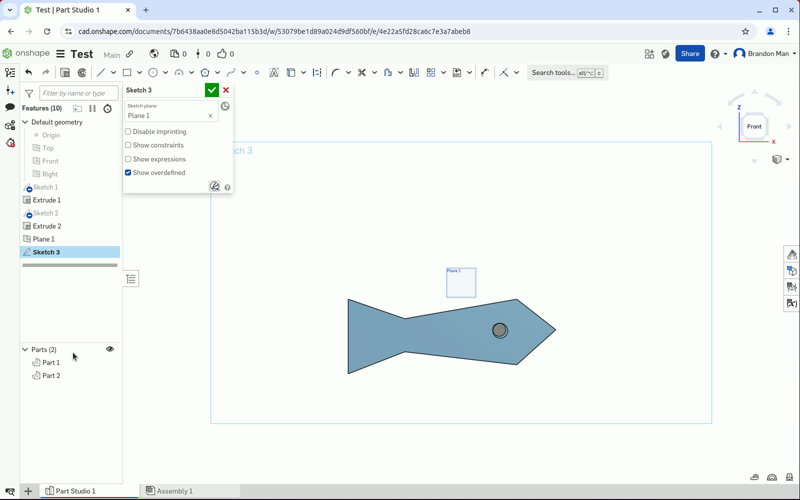
key(y)
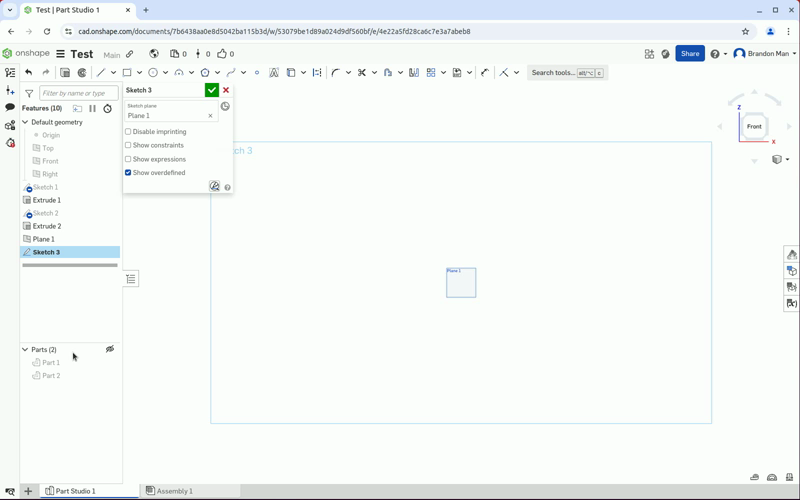
key(c)
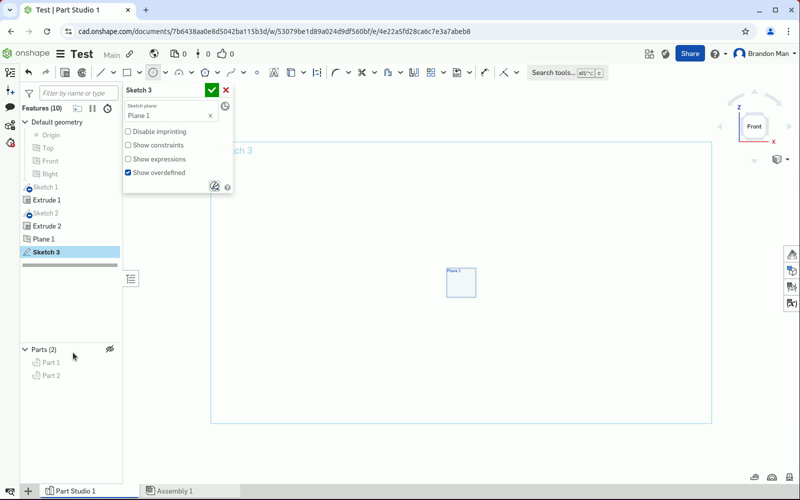
key_down(shift)
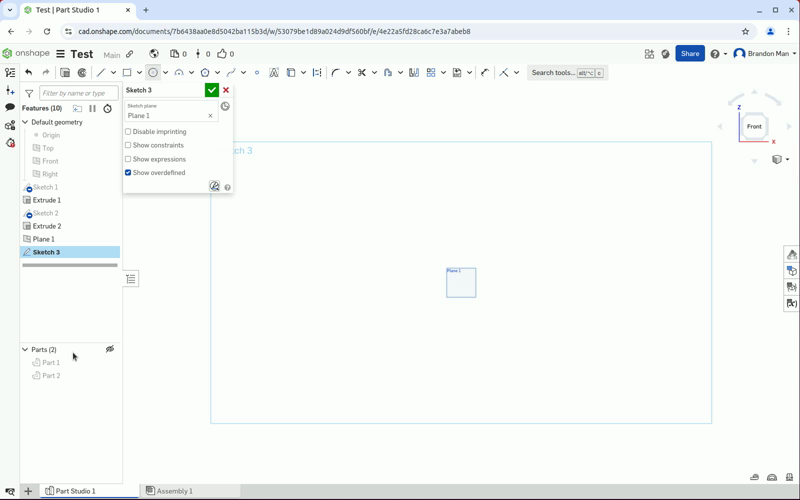
mouse_move(498, 327)
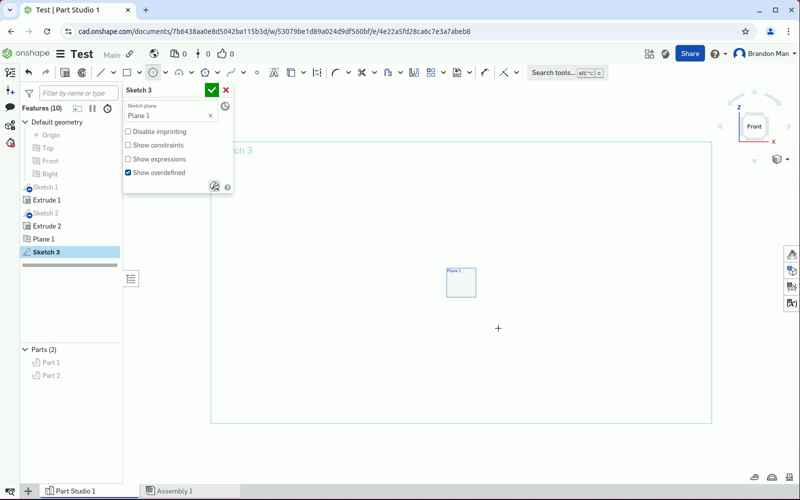
click(498, 327)
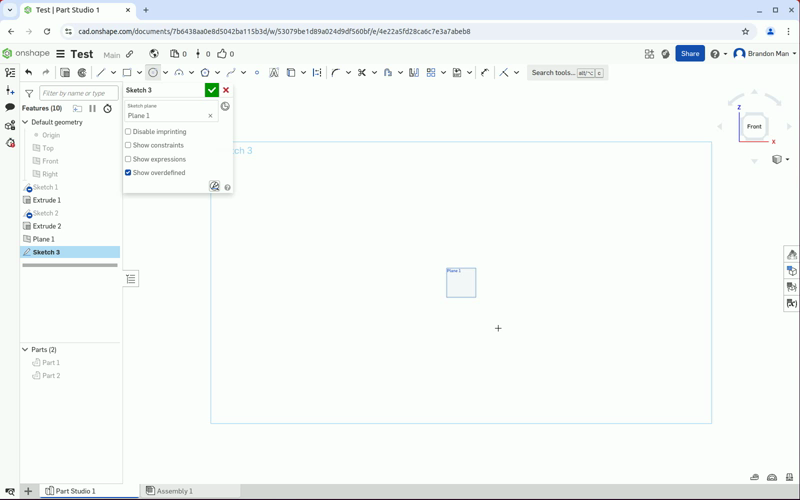
key_up(shift)
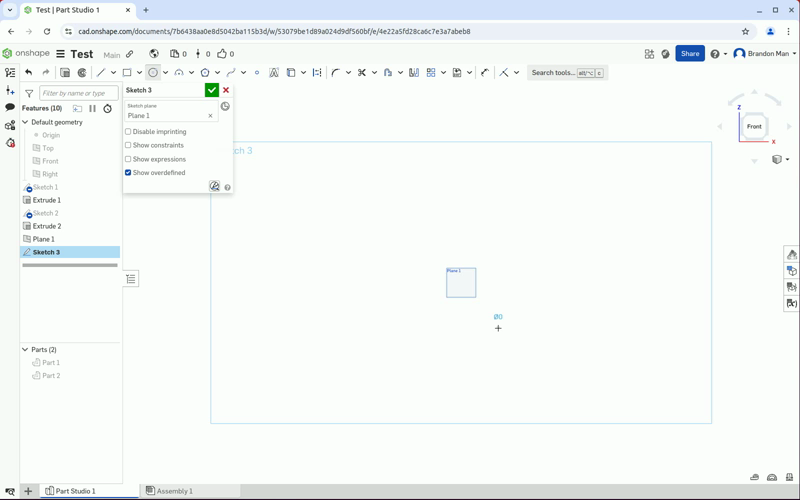
mouse_move(508, 327)
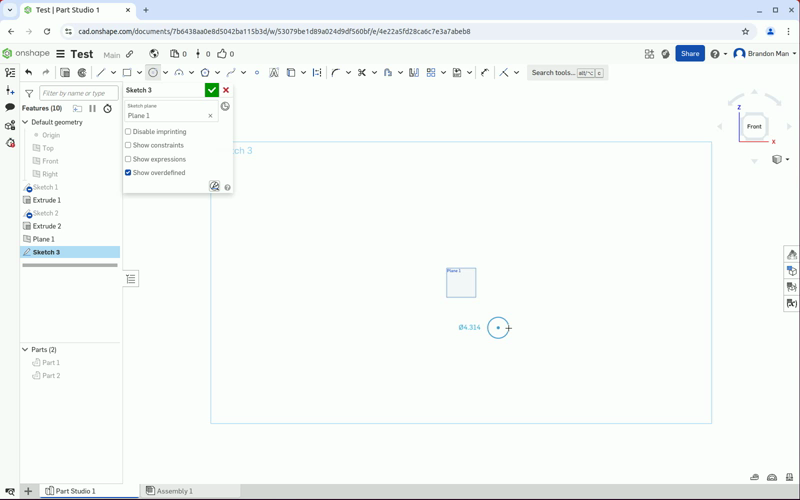
click(508, 327)
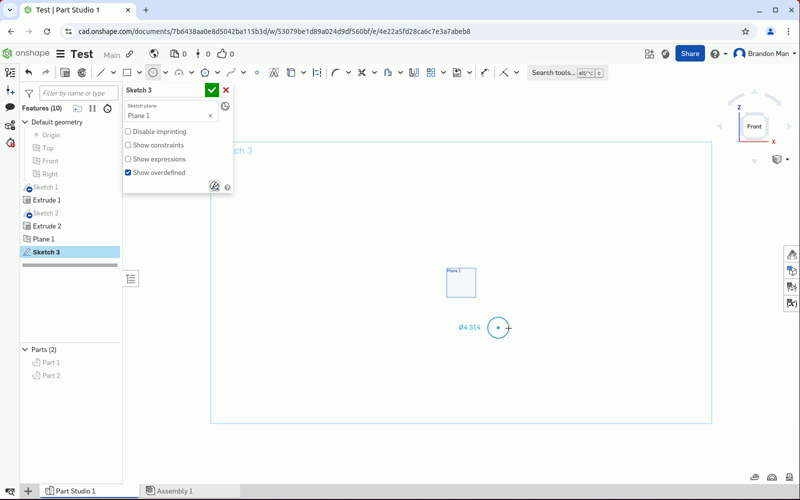
key(esc)
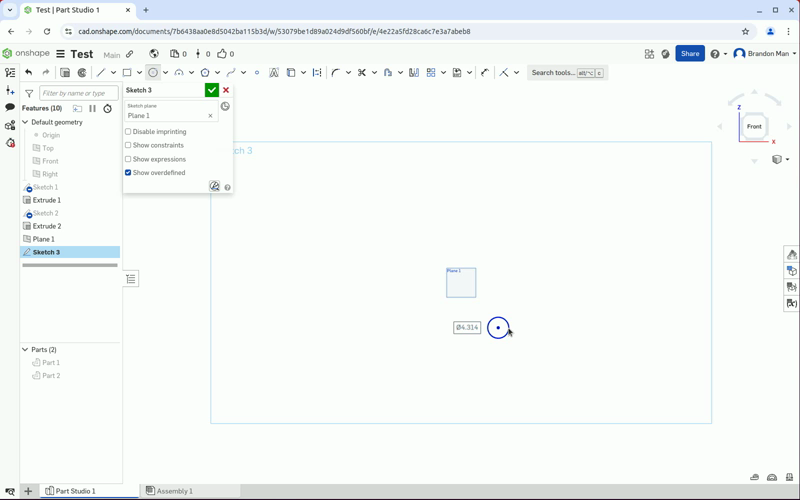
mouse_move(503, 319)
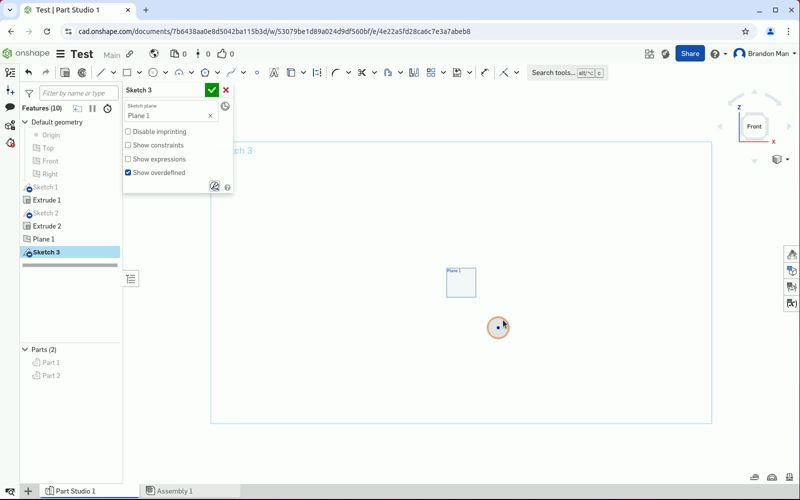
scroll(6)
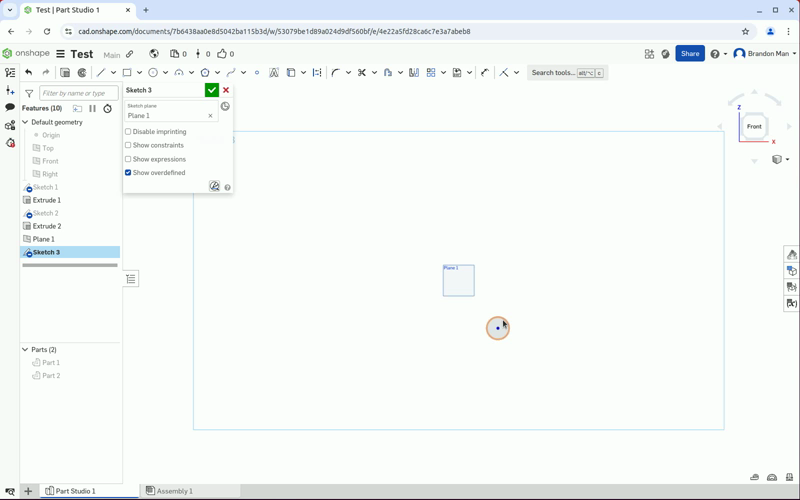
scroll(6)
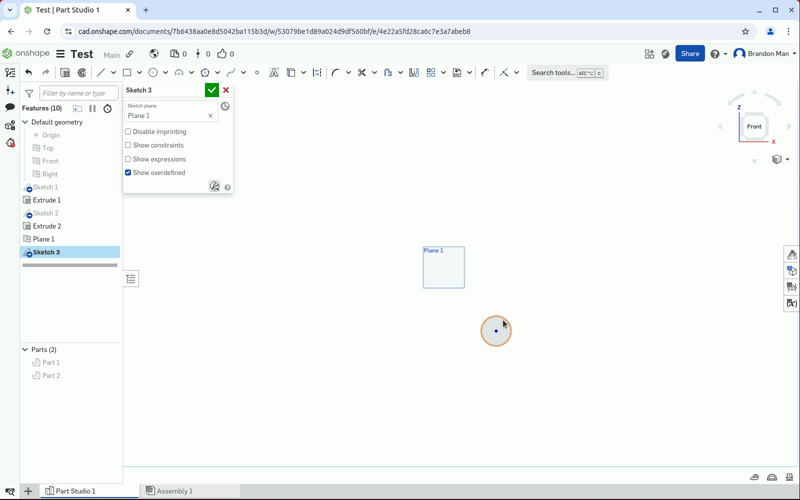
scroll(6)
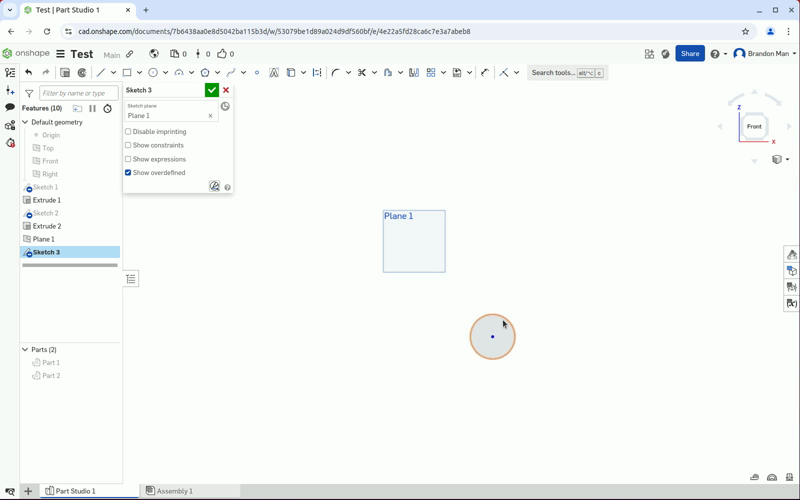
scroll(6)
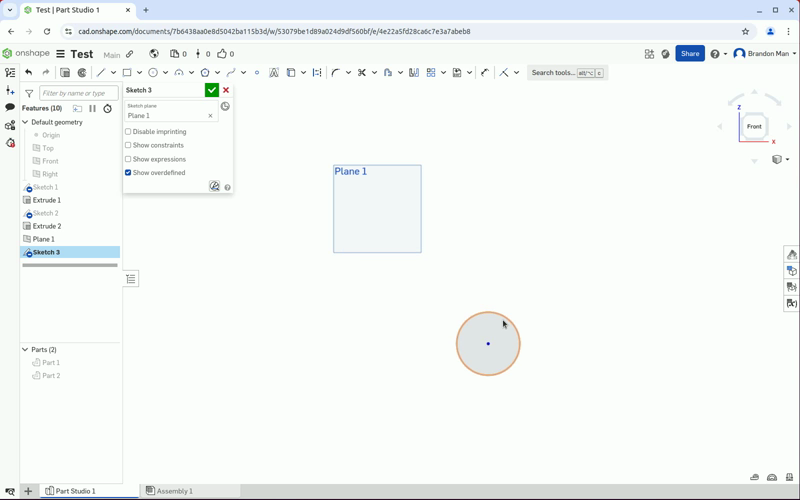
scroll(6)
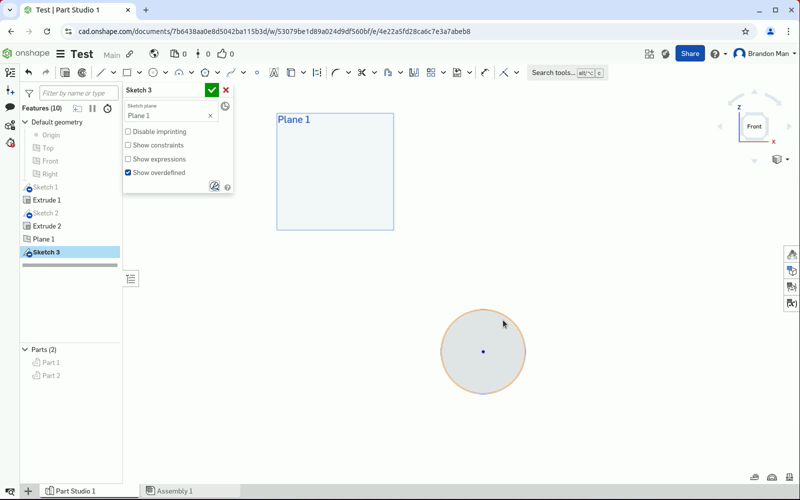
scroll(6)
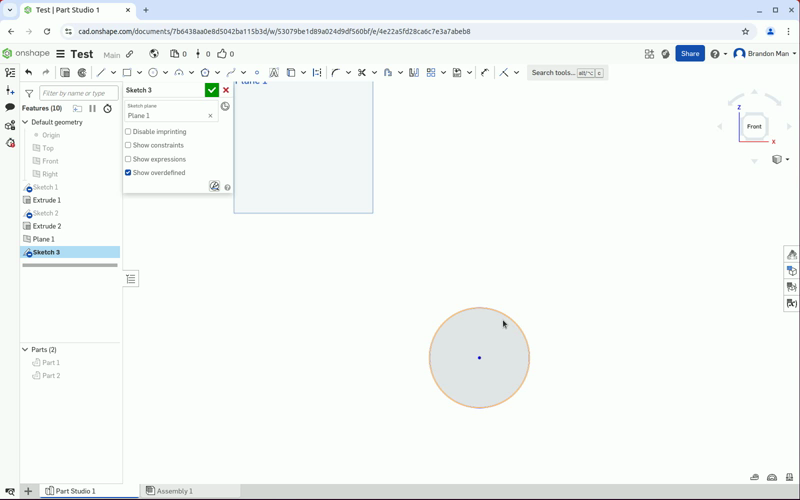
scroll(6)
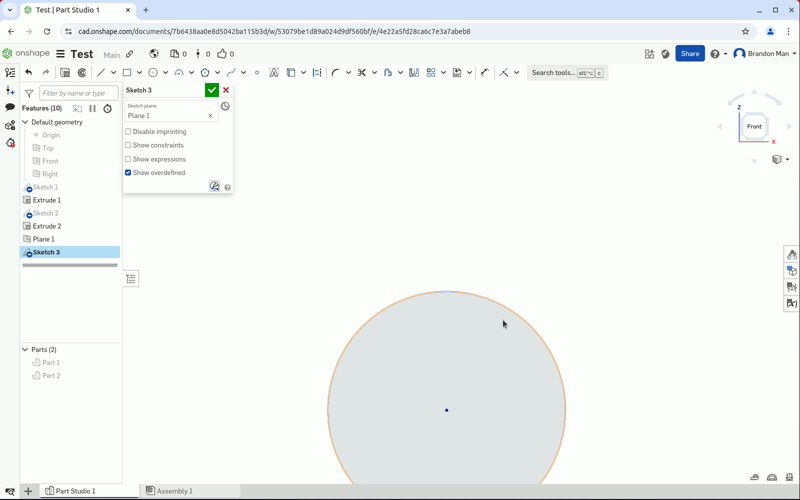
click(503, 319)
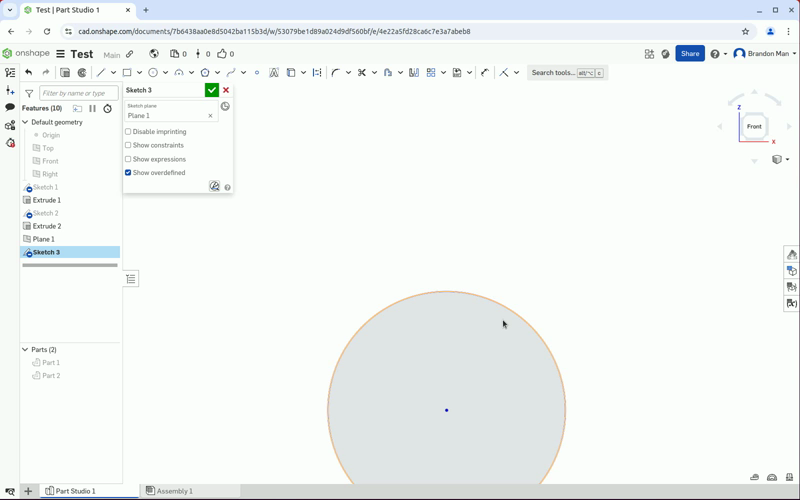
scroll(-6)
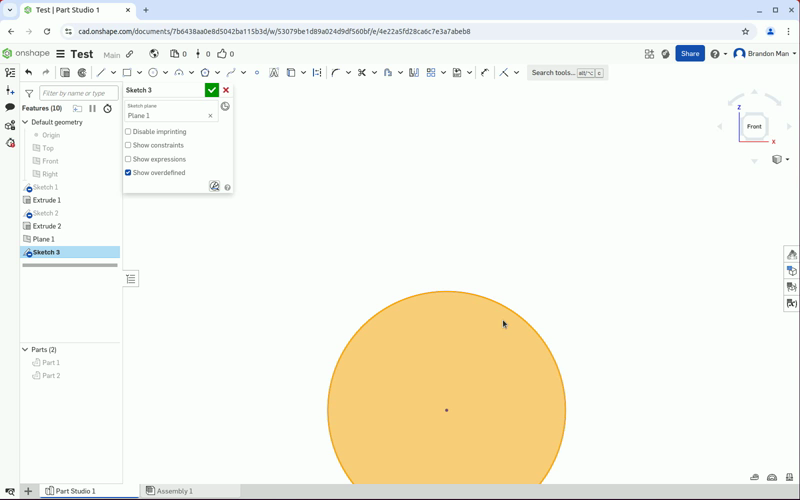
scroll(-6)
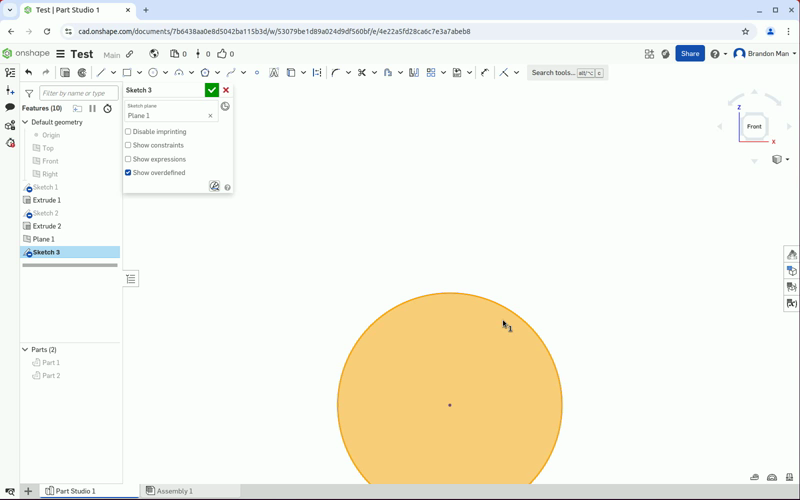
scroll(-6)
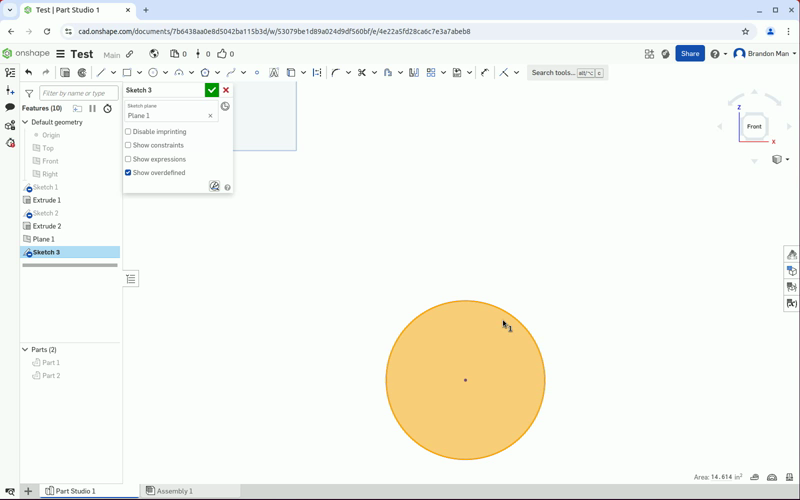
scroll(-6)
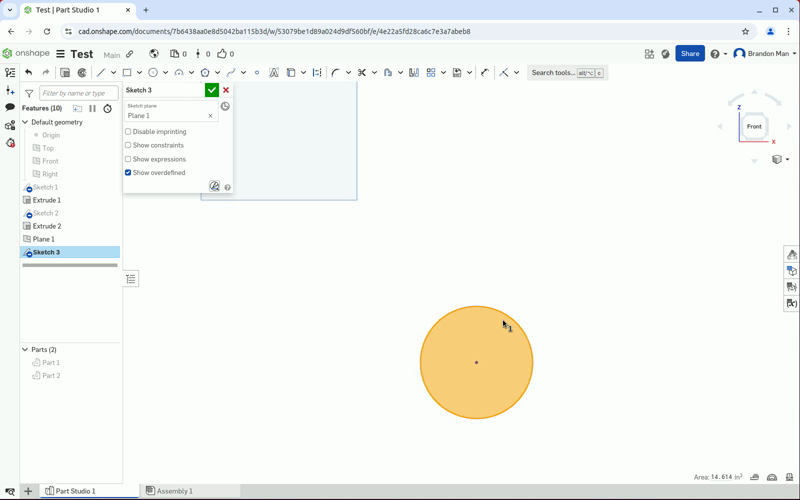
scroll(-6)
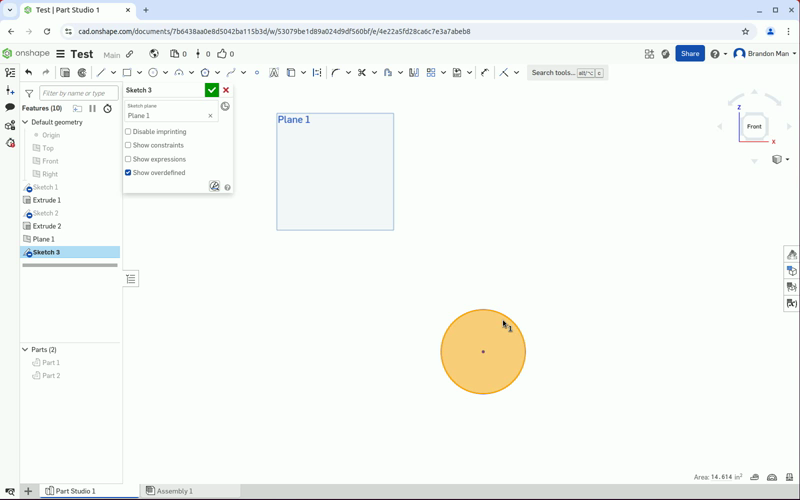
scroll(-6)
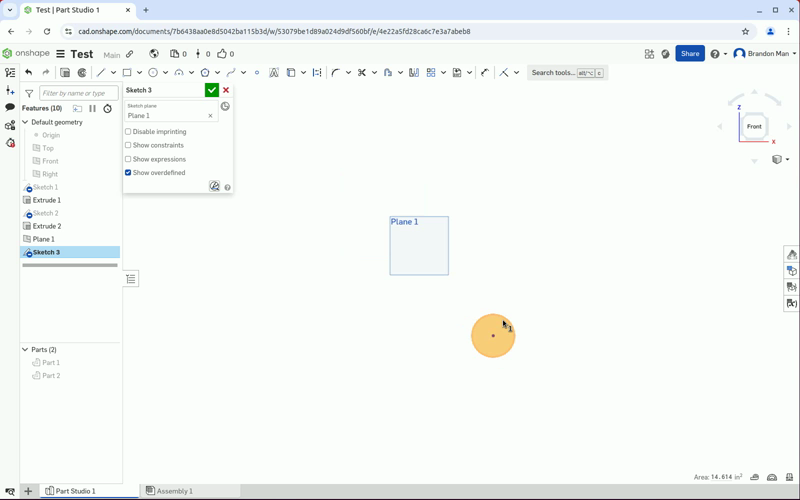
scroll(-6)
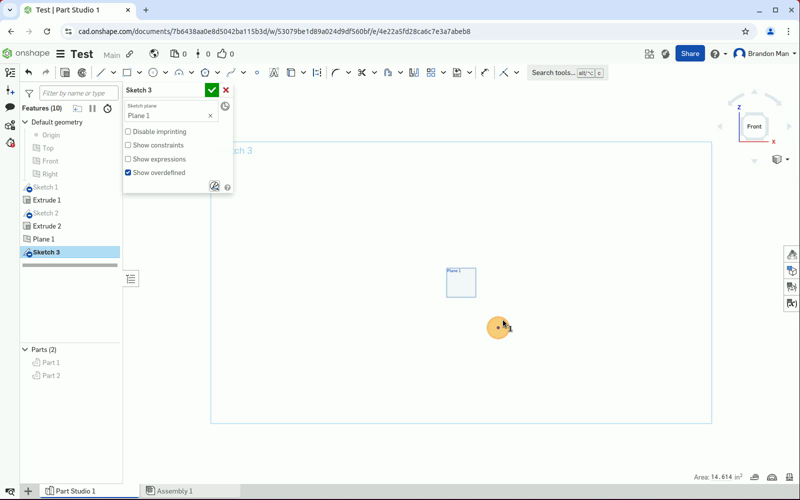
mouse_move(73, 352)
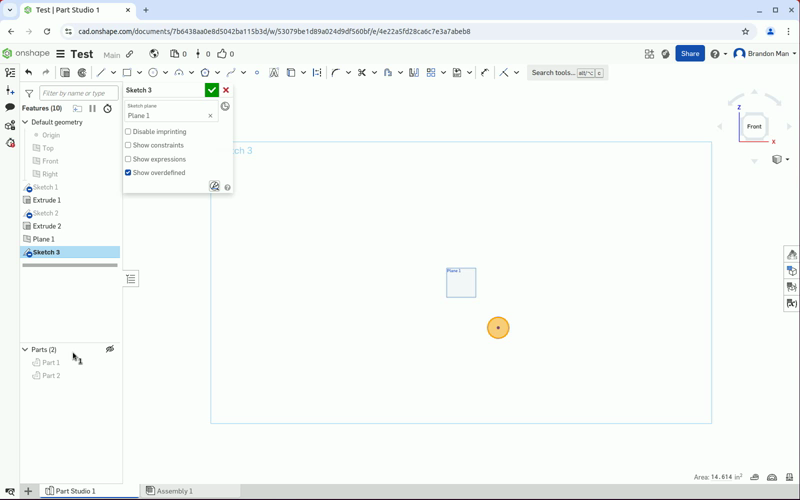
key(shift+y)
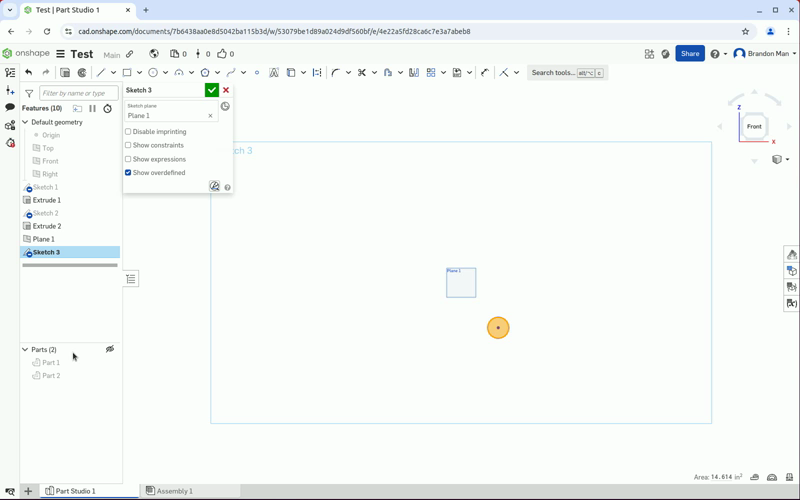
key(shift+e)
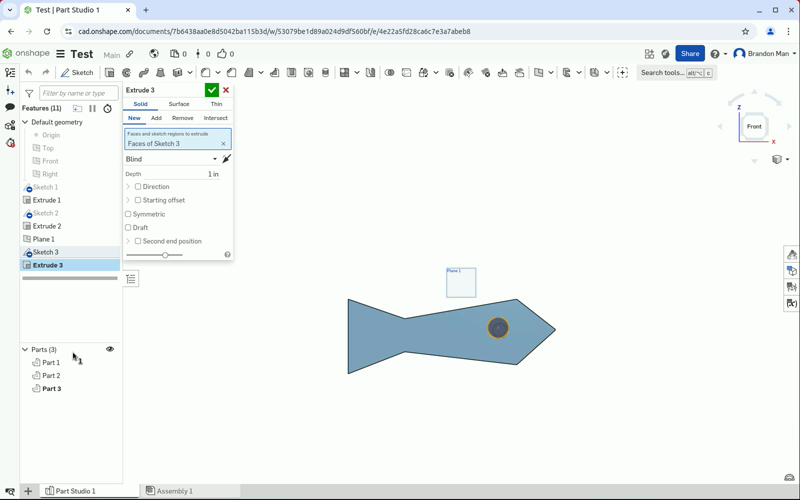
mouse_move(143, 106)
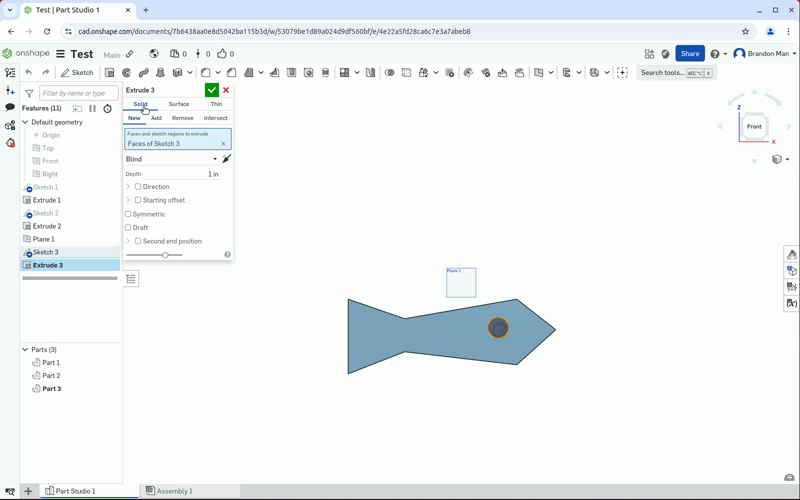
click(143, 106)
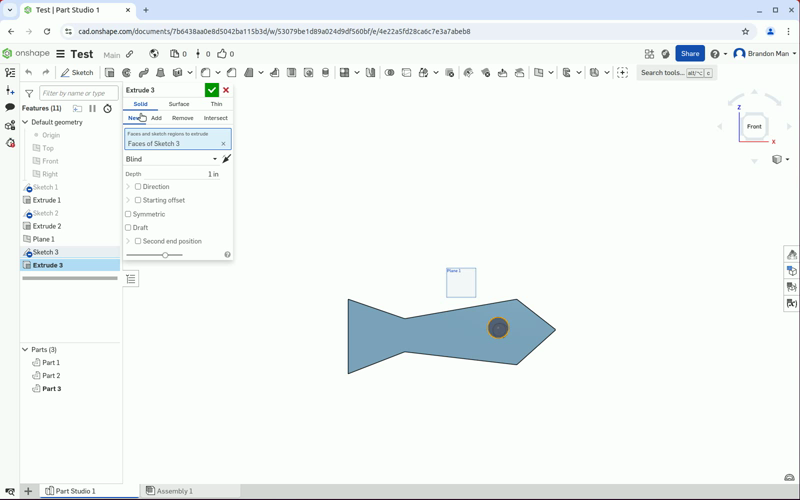
mouse_move(137, 120)
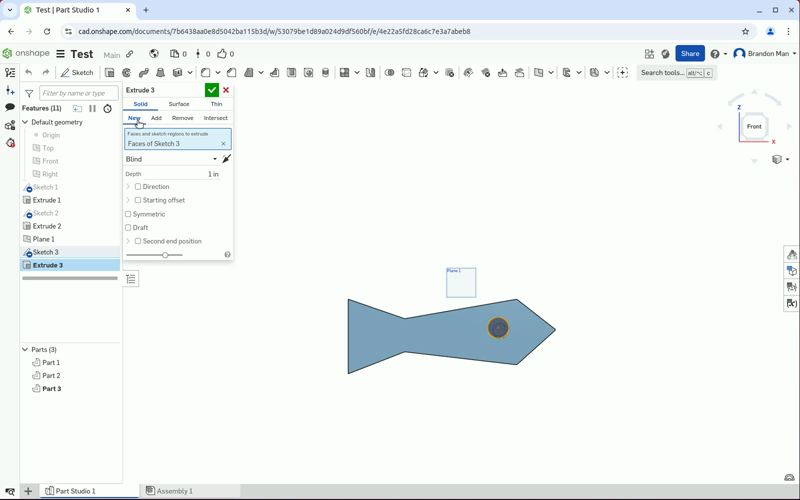
click(137, 120)
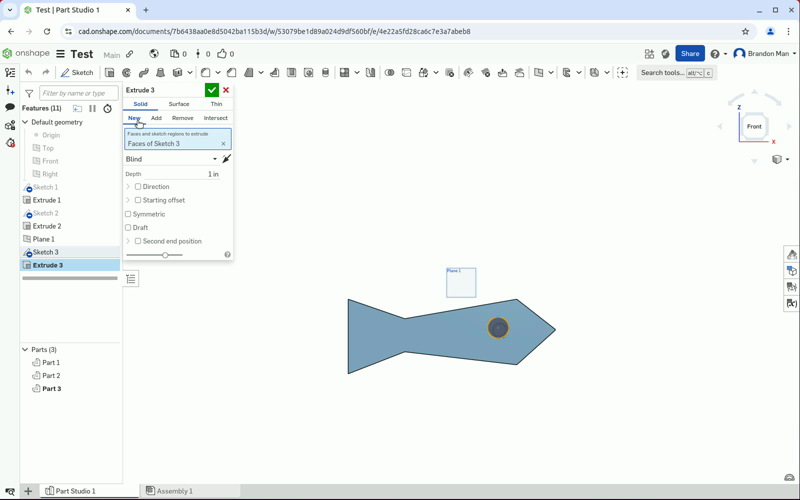
key(tab, 4)
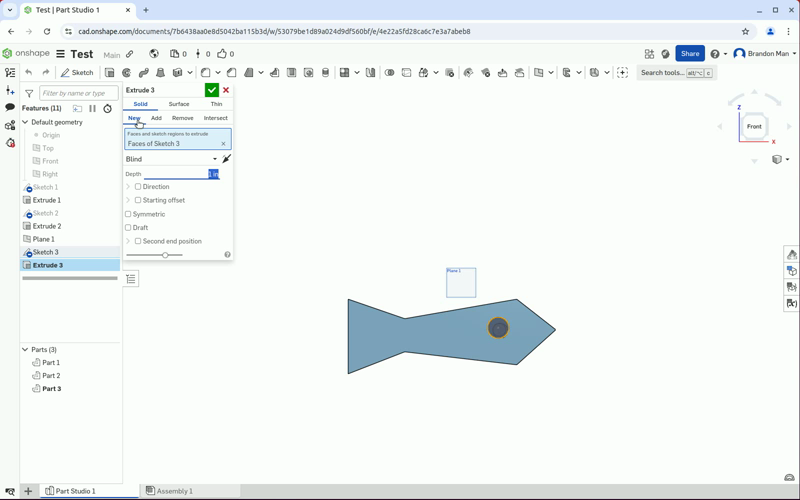
text(8.425)
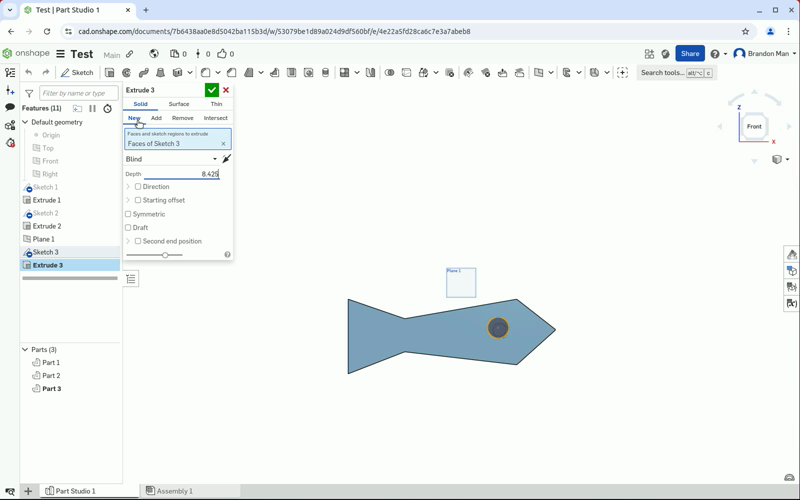
key(enter)
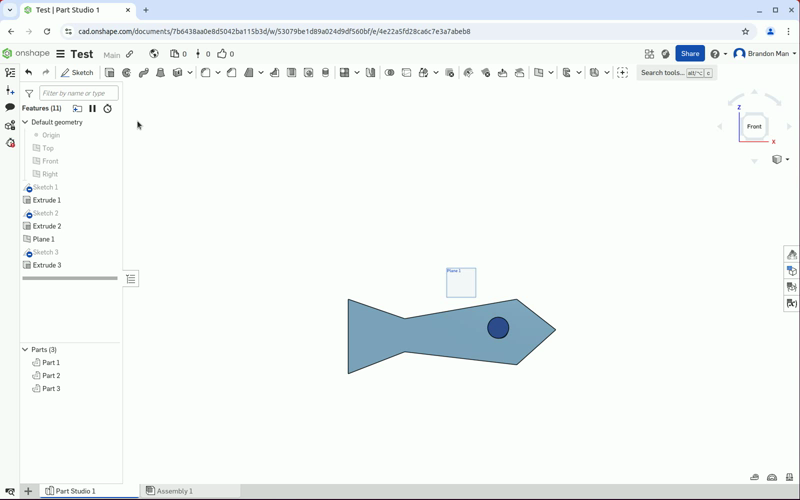
key(shift+h)
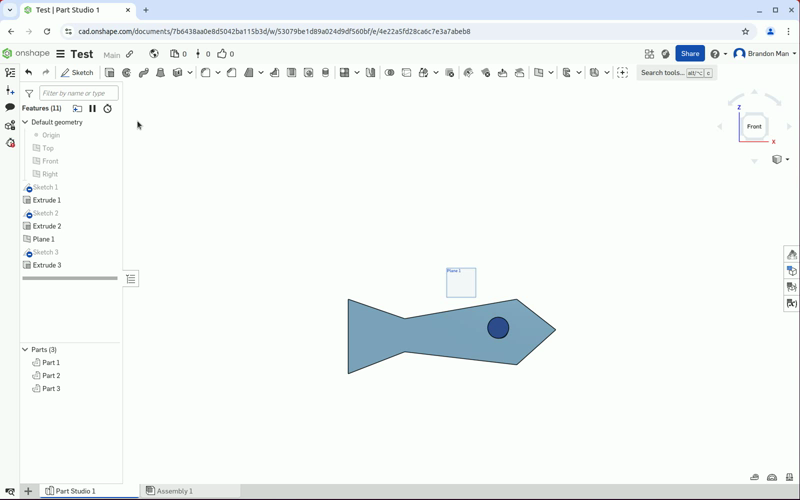
key(shift+h)
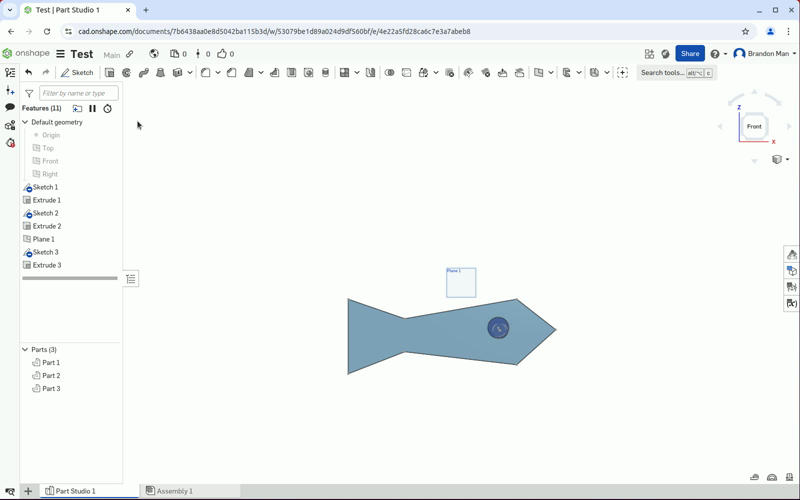
key(shift+7)
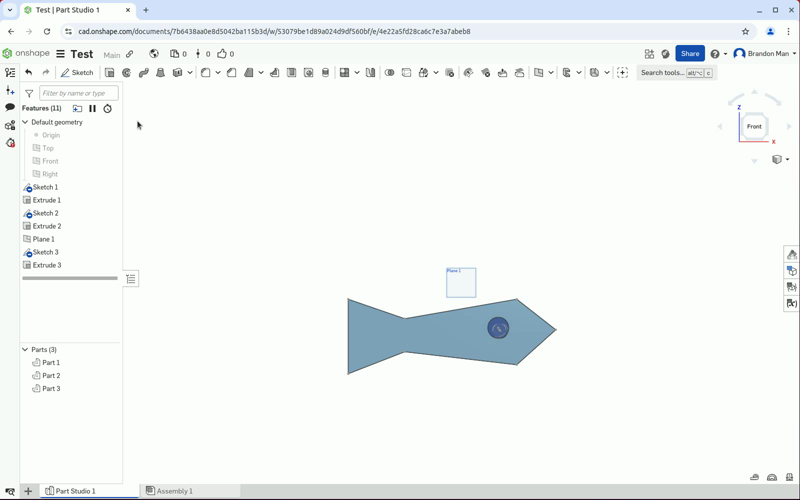
key(left, 2)
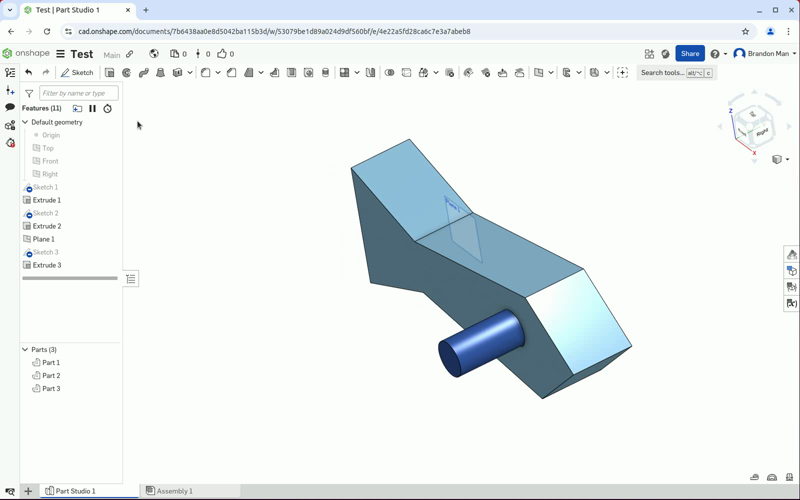
key(down, 2)
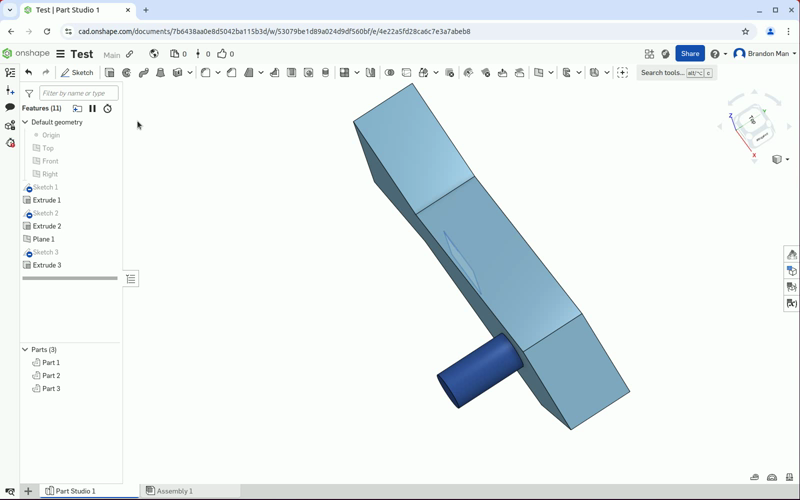
key(up, 2)
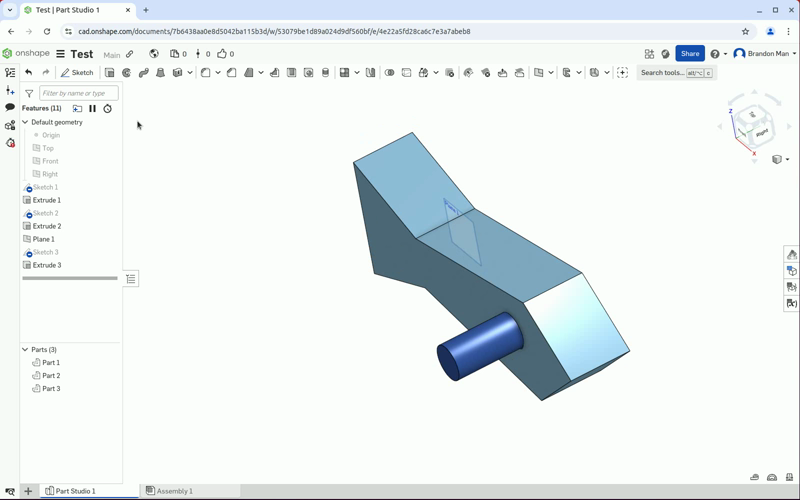
key(right, 2)
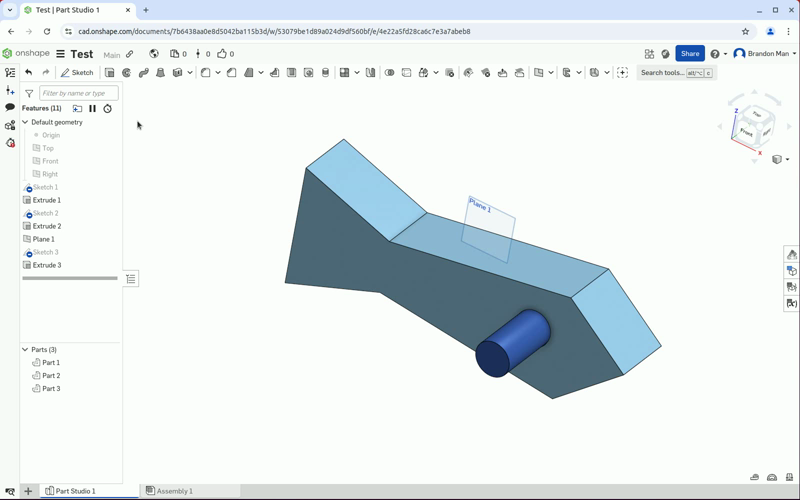
mouse_move(73, 189)
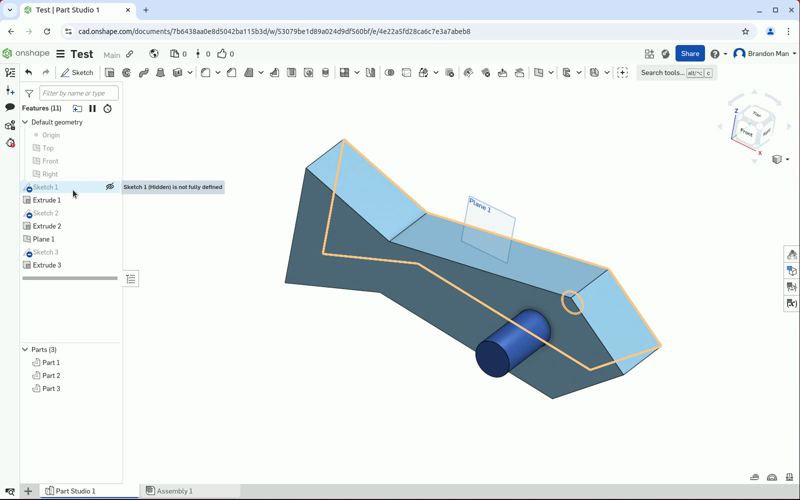
click(73, 189)